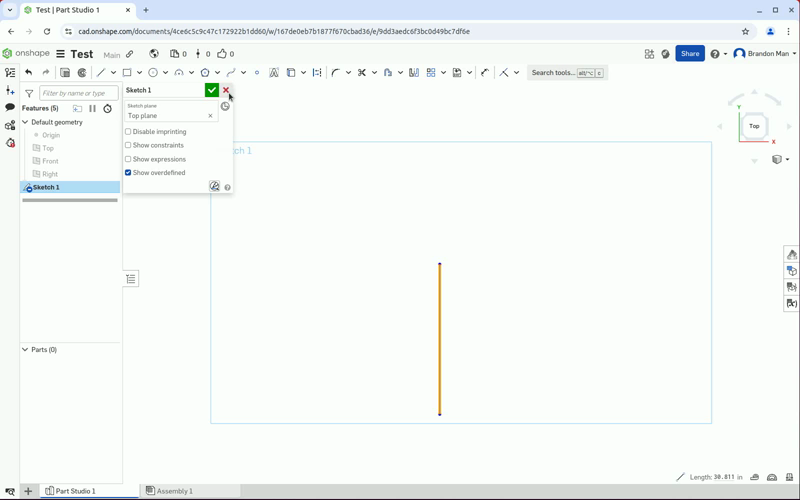
key(shift+h)
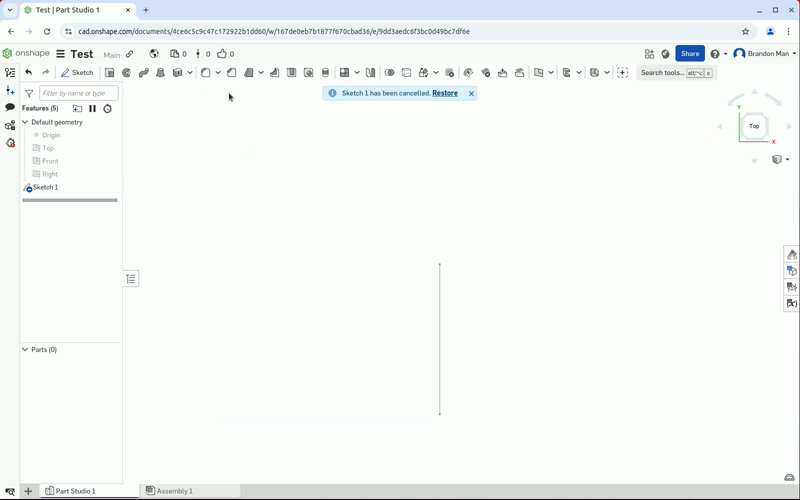
key(shift+s)
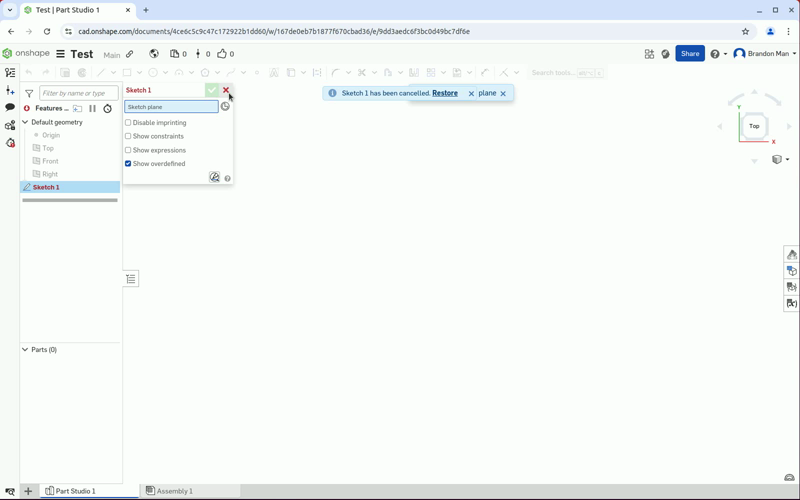
mouse_move(73, 150)
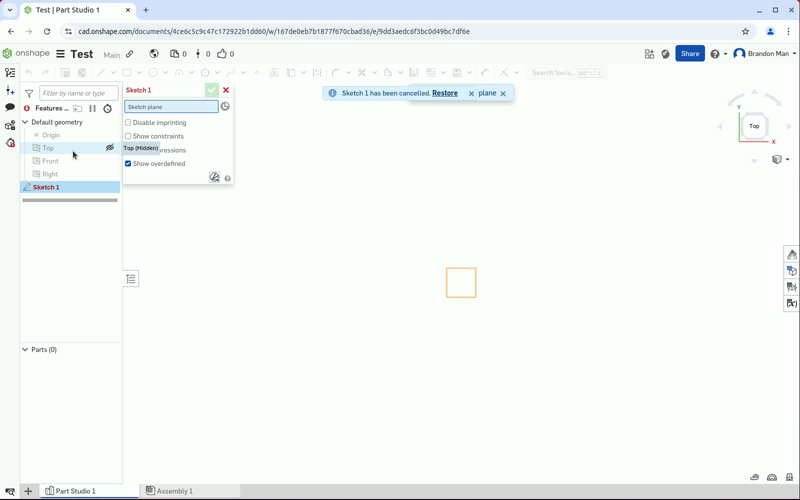
click(73, 150)
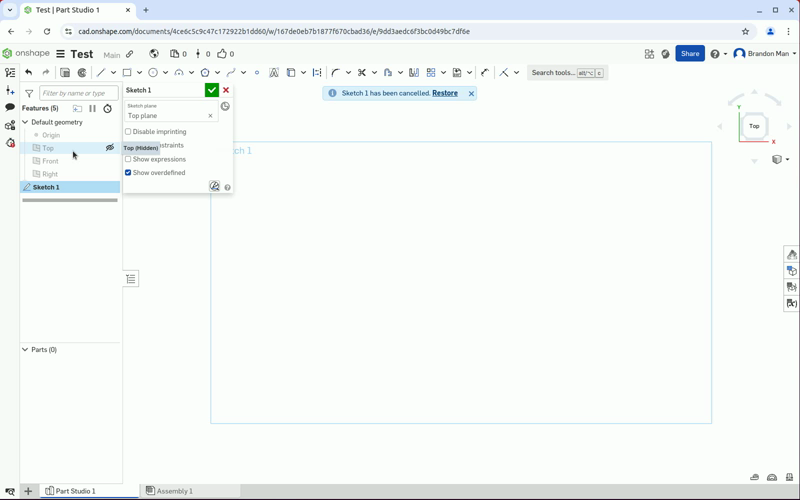
mouse_move(73, 352)
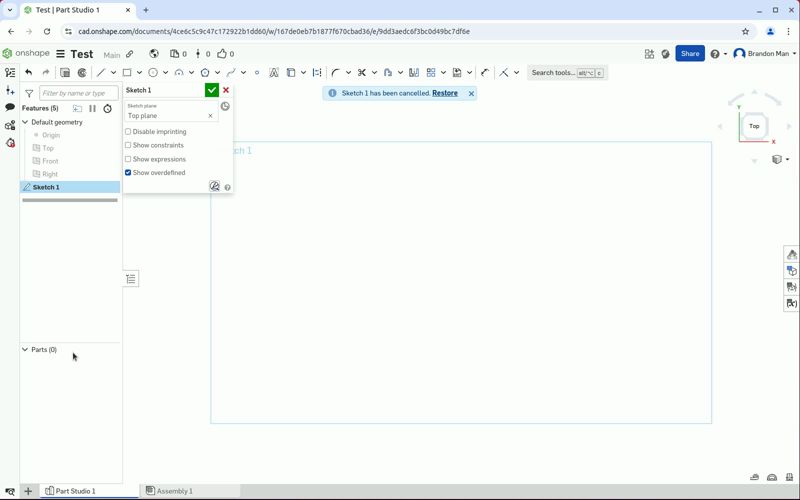
key(y)
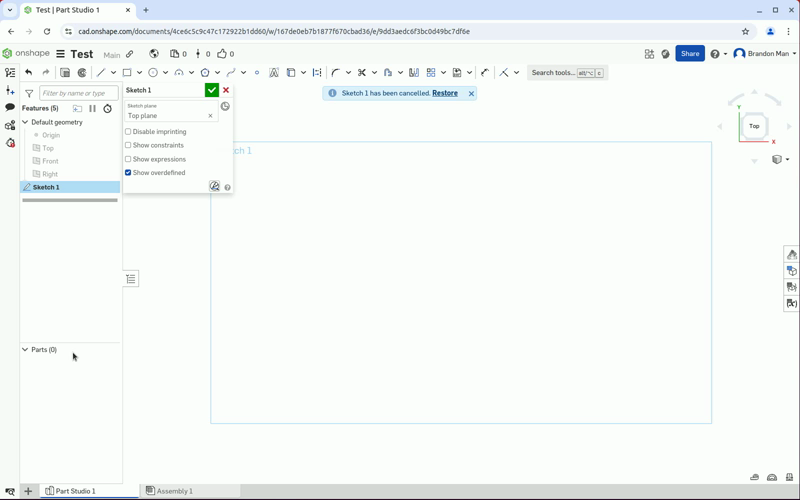
key(l)
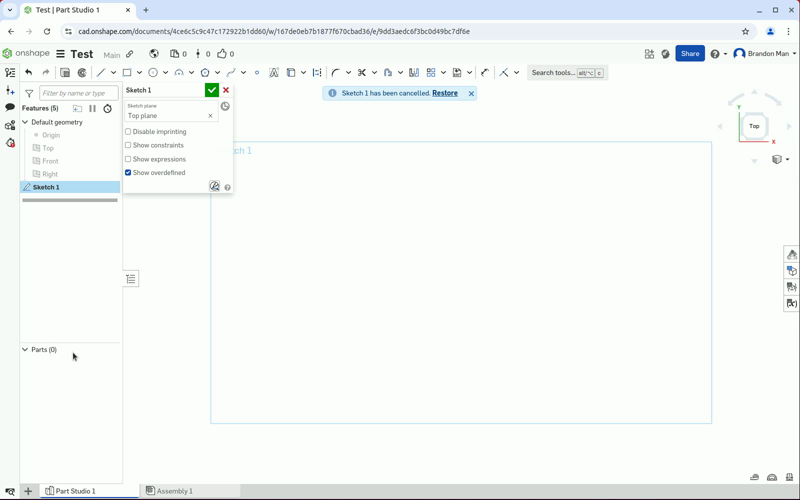
key_down(shift)
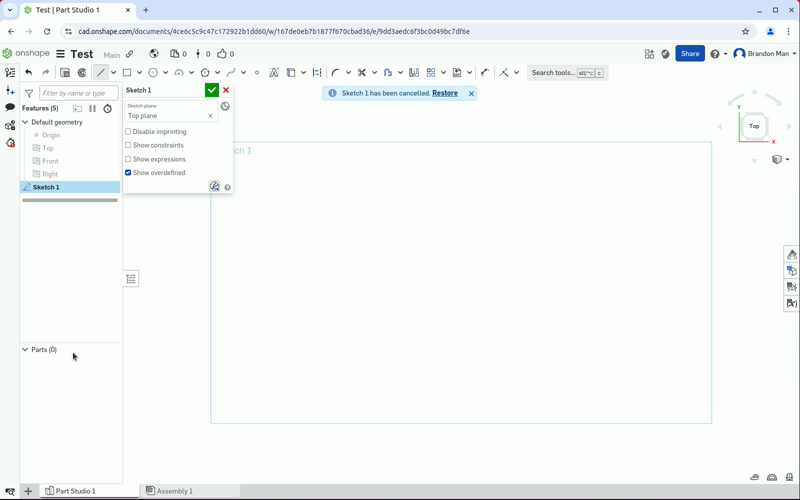
mouse_move(369, 395)
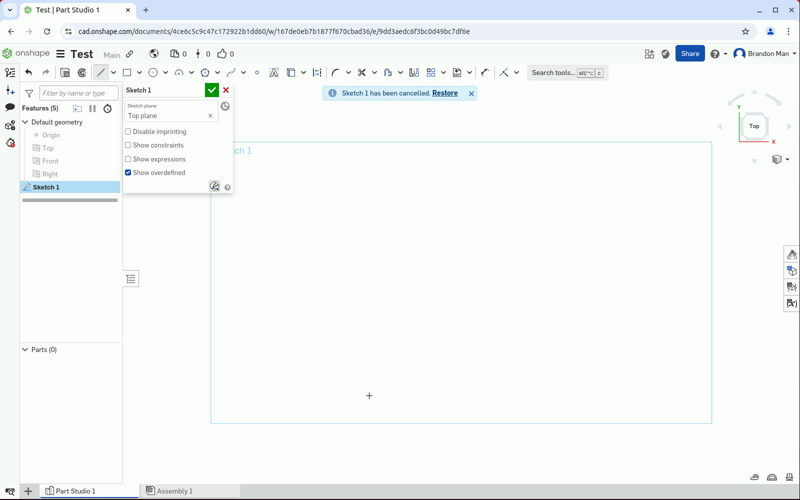
click(369, 395)
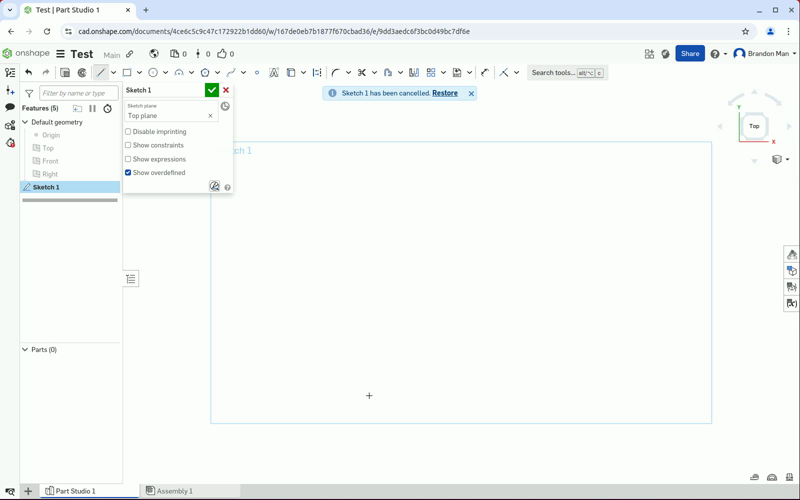
key_up(shift)
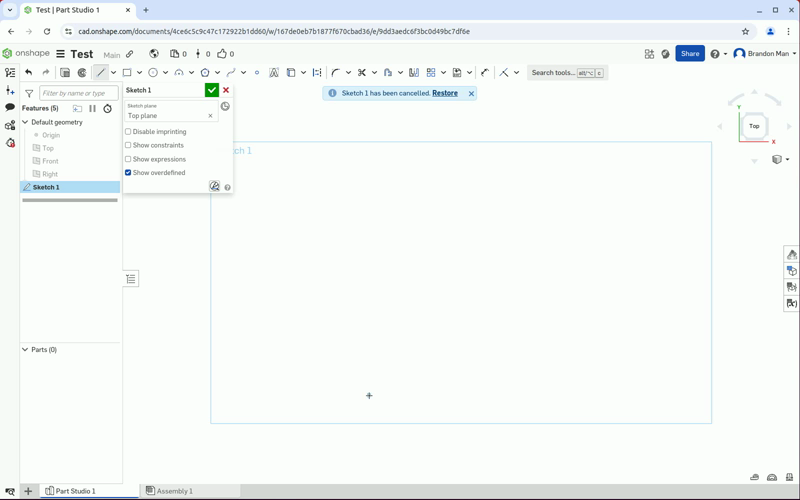
key_down(shift)
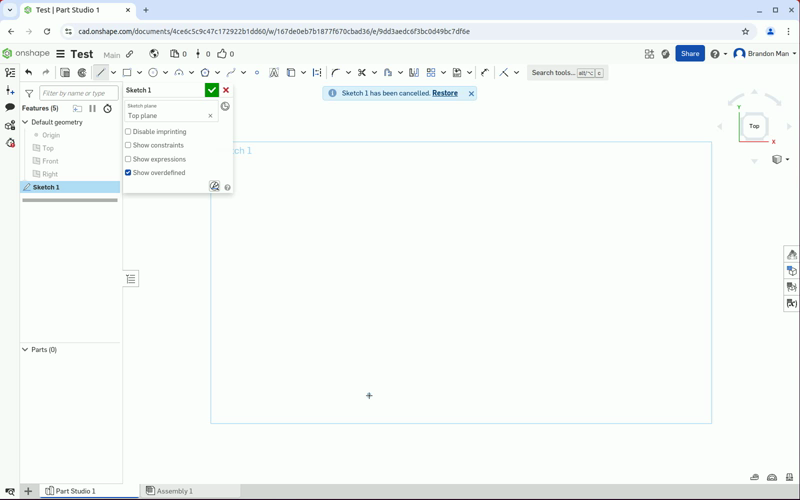
mouse_move(550, 395)
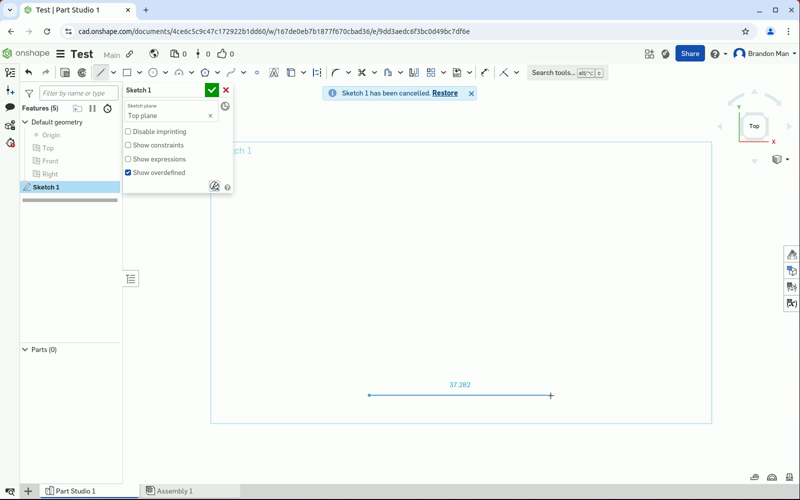
click(550, 395)
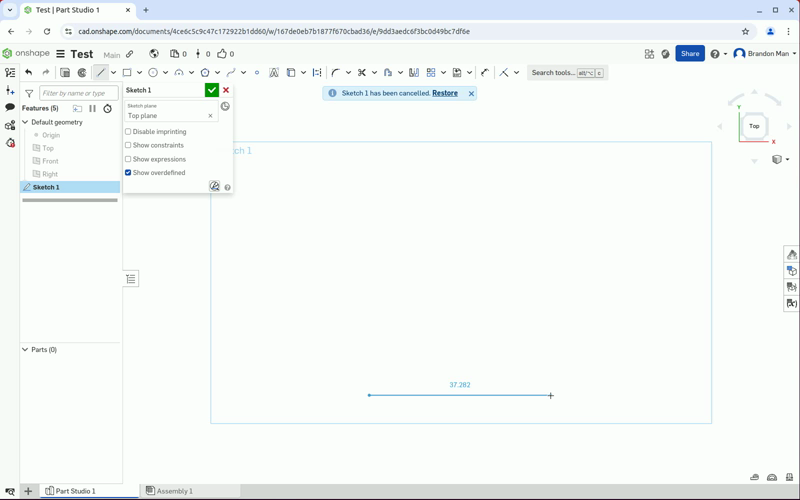
key_up(shift)
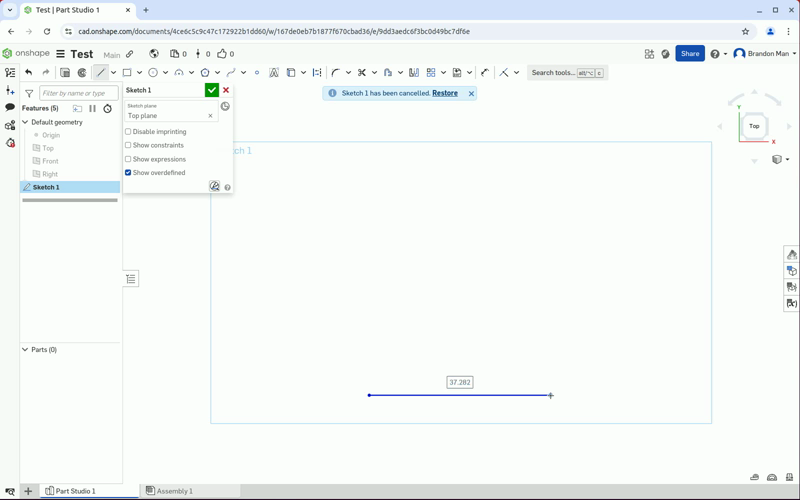
key_down(shift)
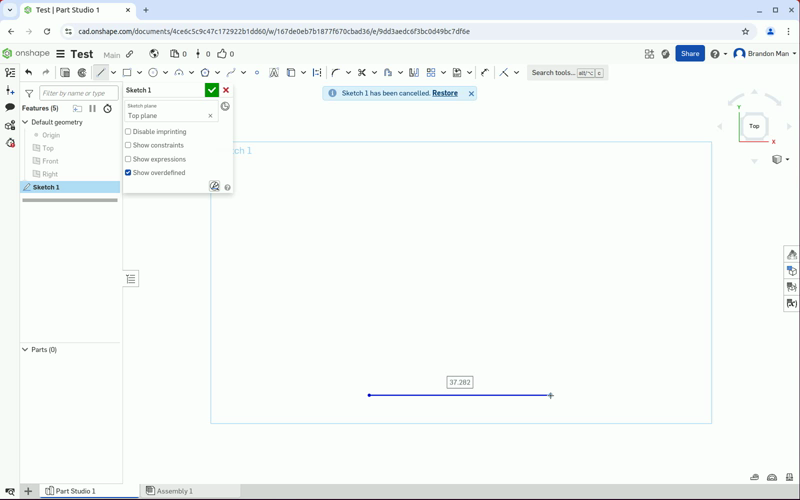
mouse_move(550, 323)
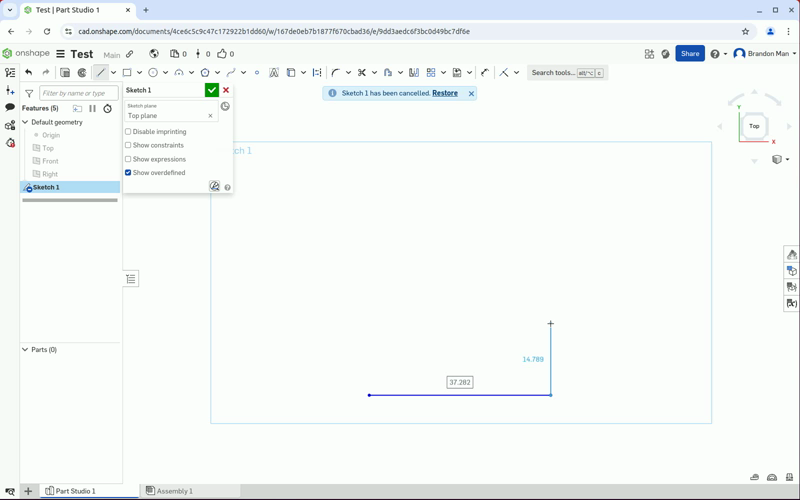
click(550, 323)
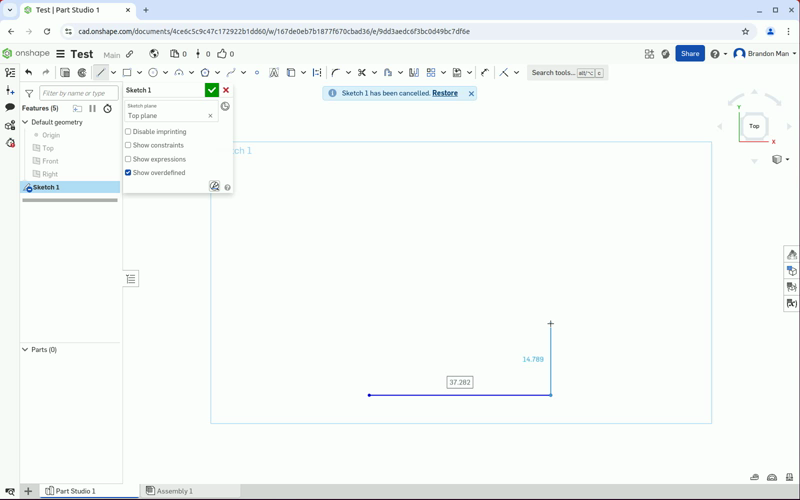
key_up(shift)
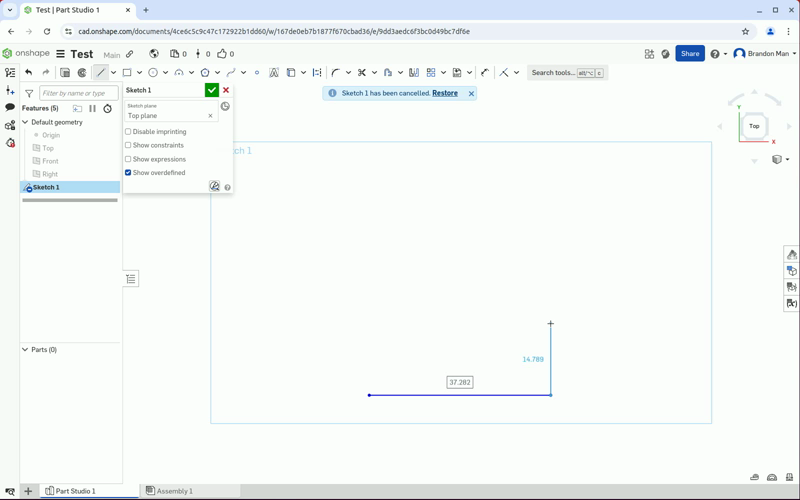
key_down(shift)
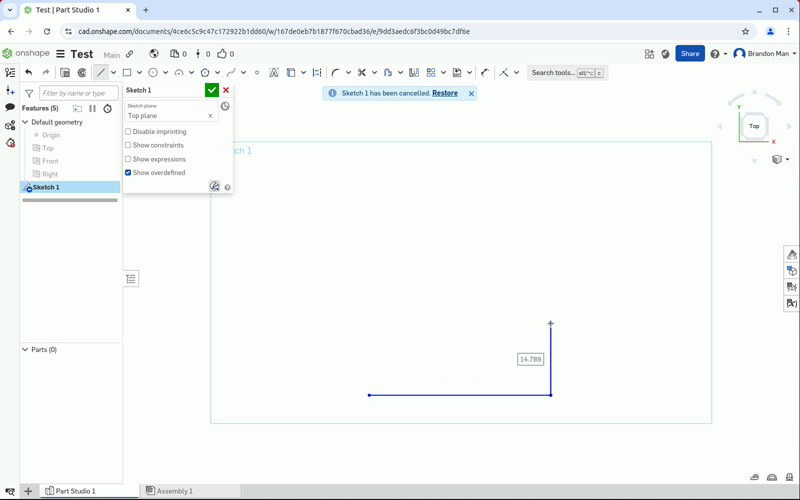
mouse_move(441, 323)
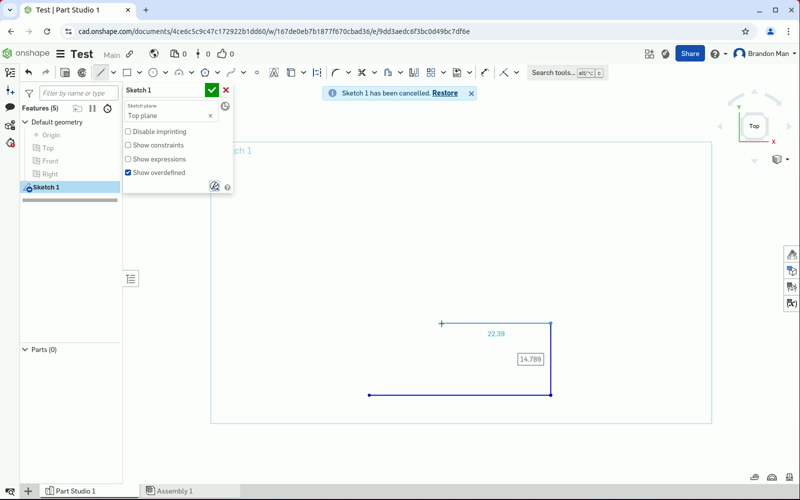
click(441, 323)
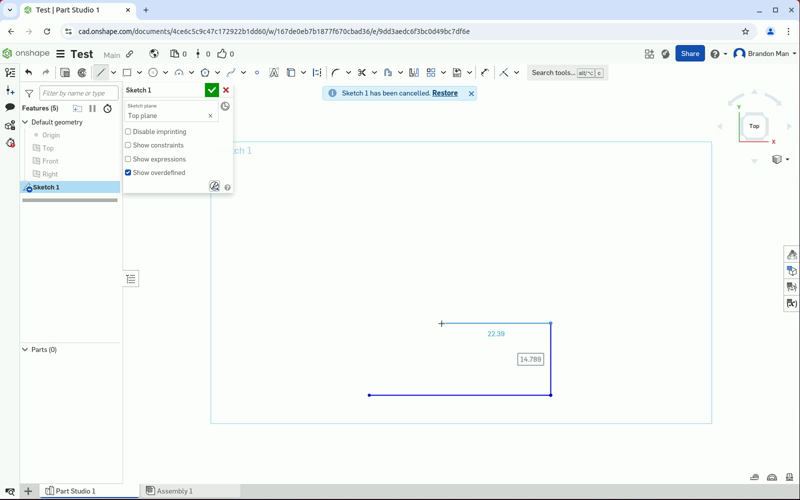
key_up(shift)
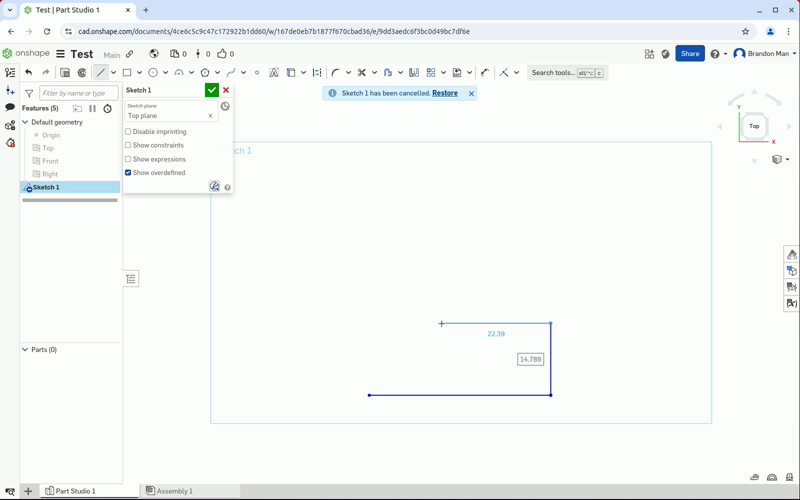
key_down(shift)
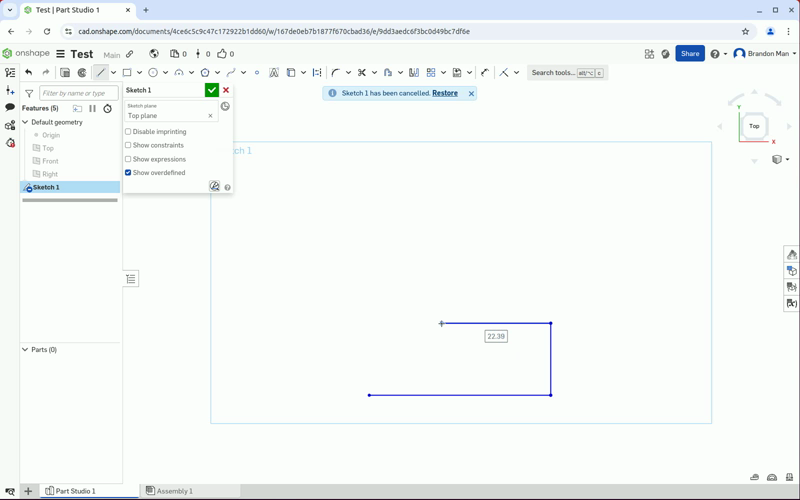
mouse_move(441, 214)
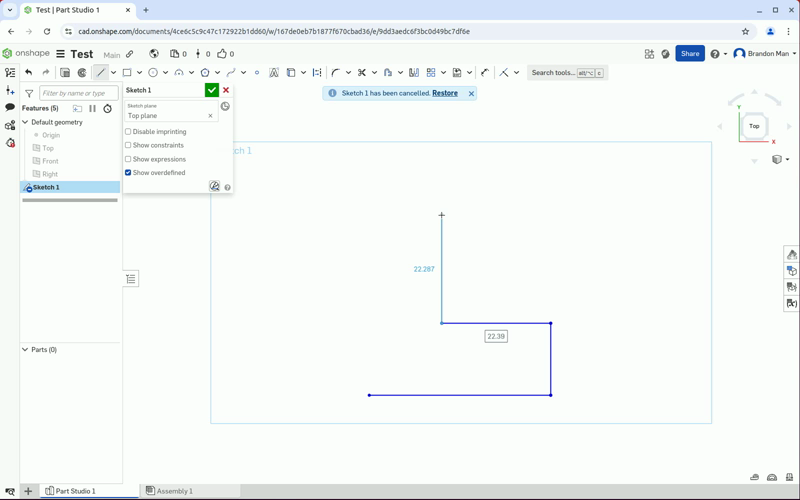
click(441, 214)
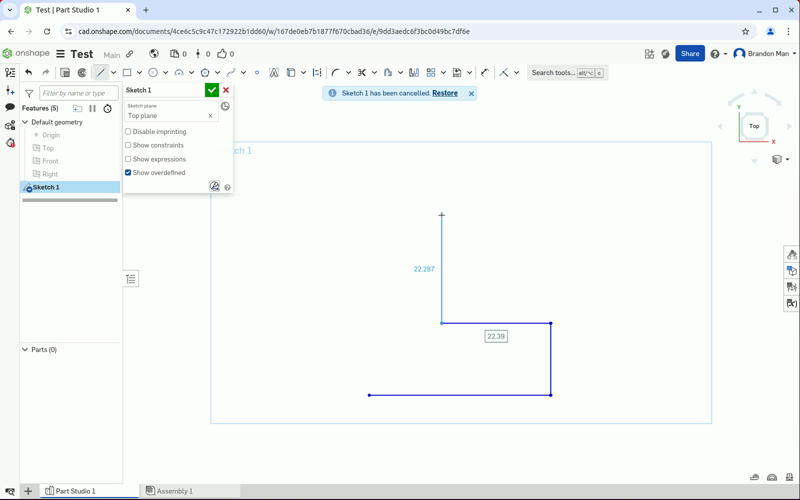
key_up(shift)
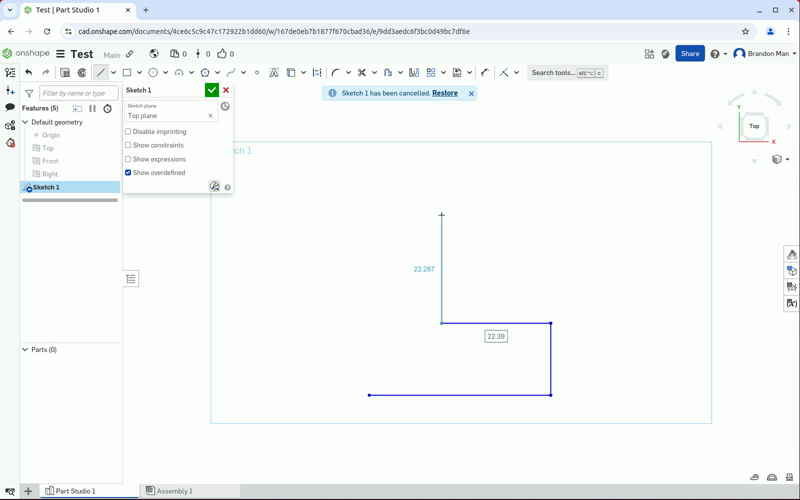
key_down(shift)
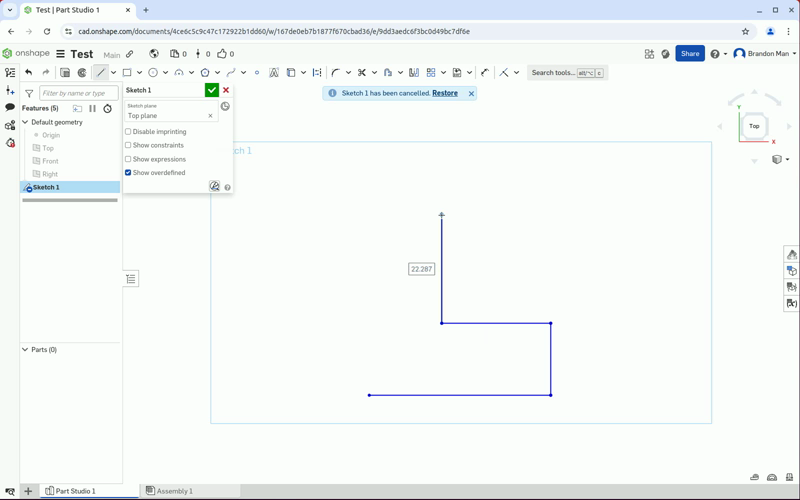
mouse_move(369, 214)
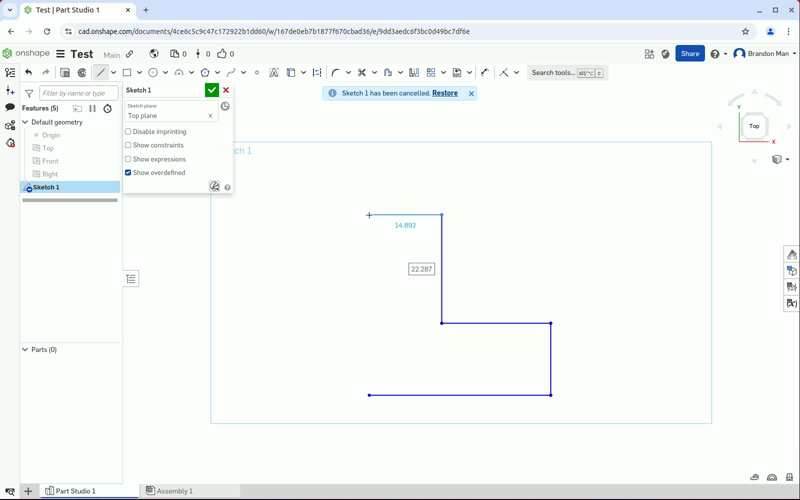
click(369, 214)
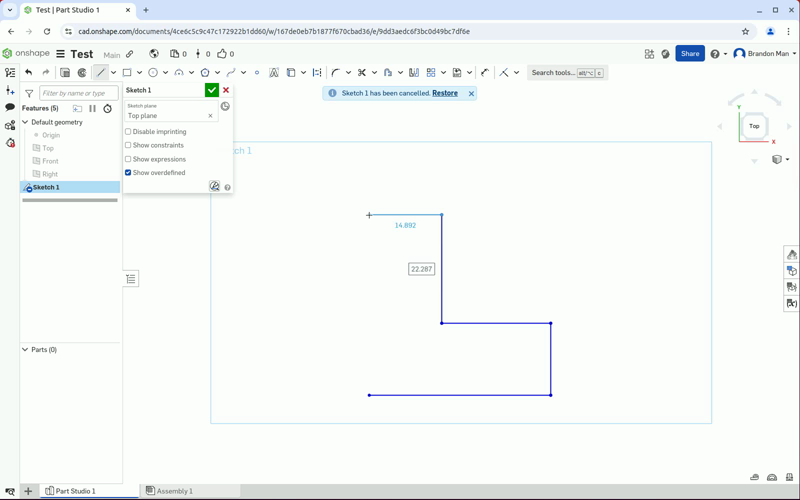
key_up(shift)
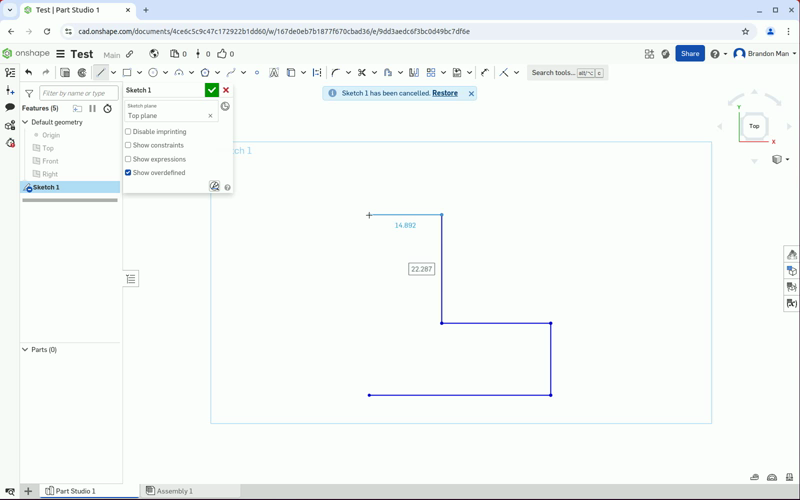
key_down(shift)
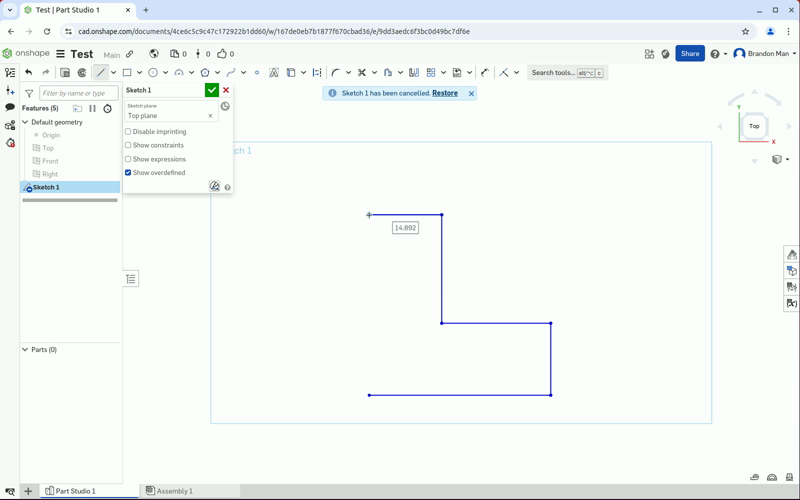
mouse_move(369, 395)
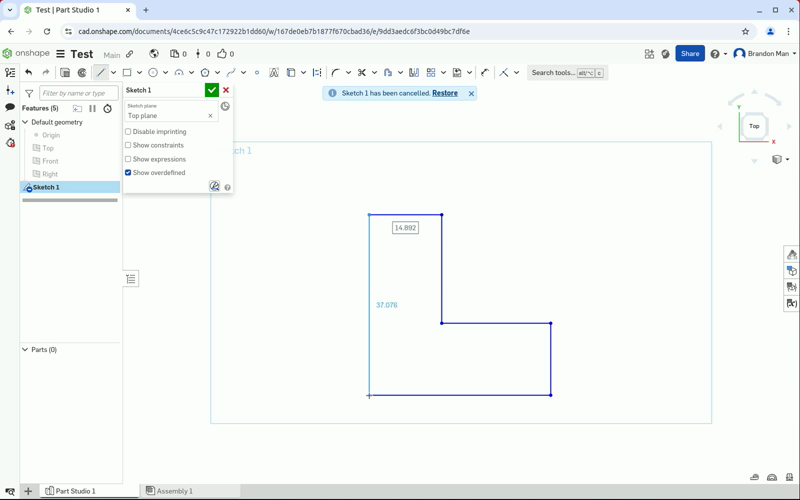
key_up(shift)
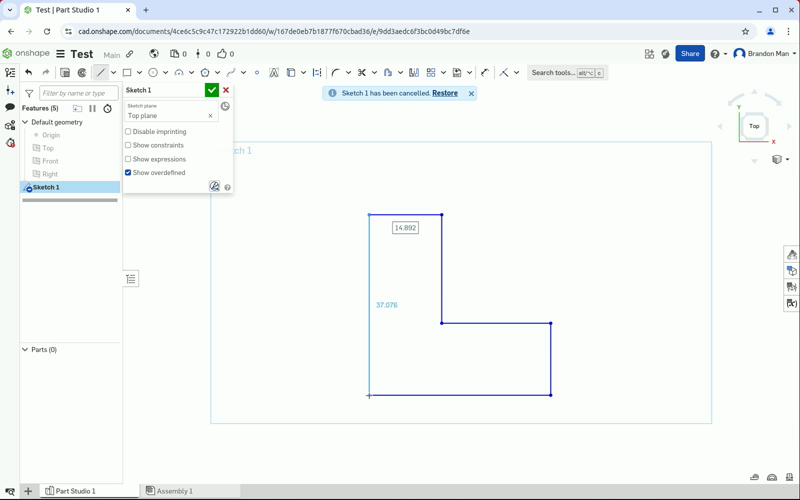
click(369, 395)
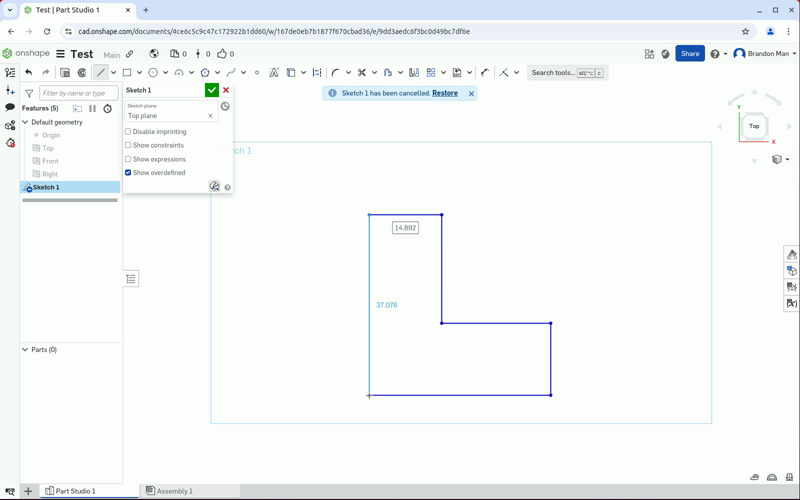
key(esc)
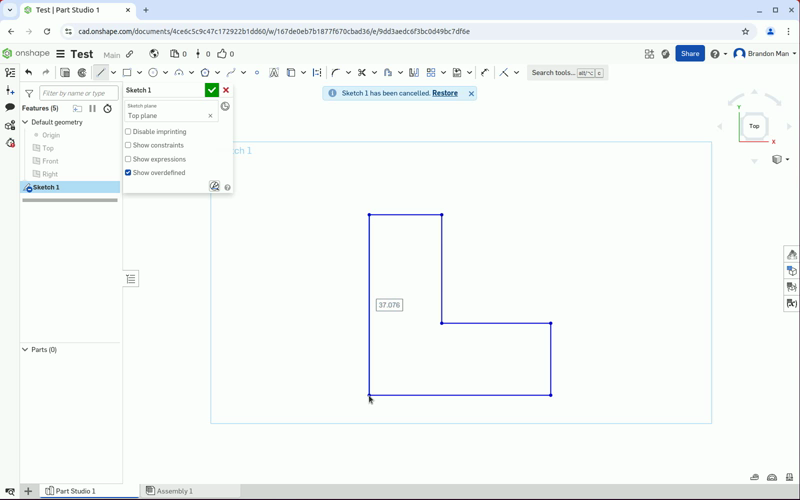
mouse_move(410, 264)
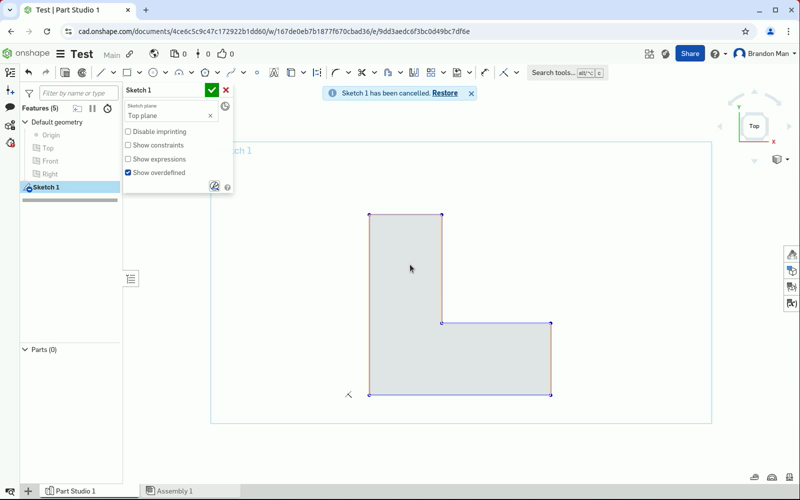
click(410, 264)
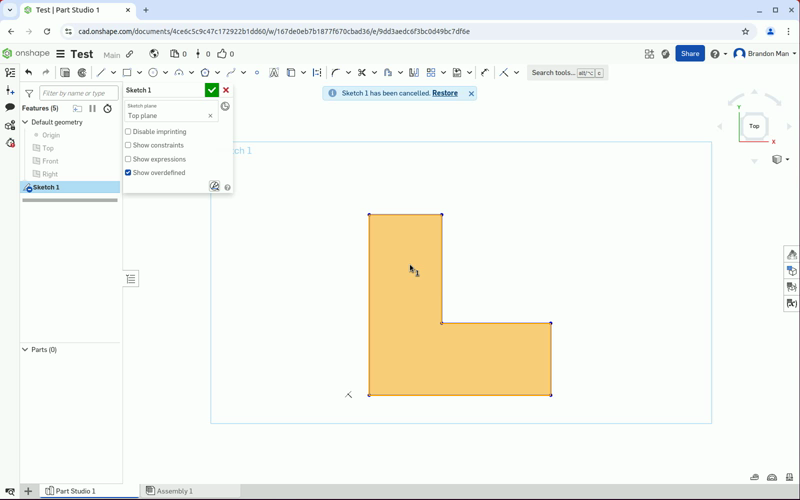
mouse_move(73, 352)
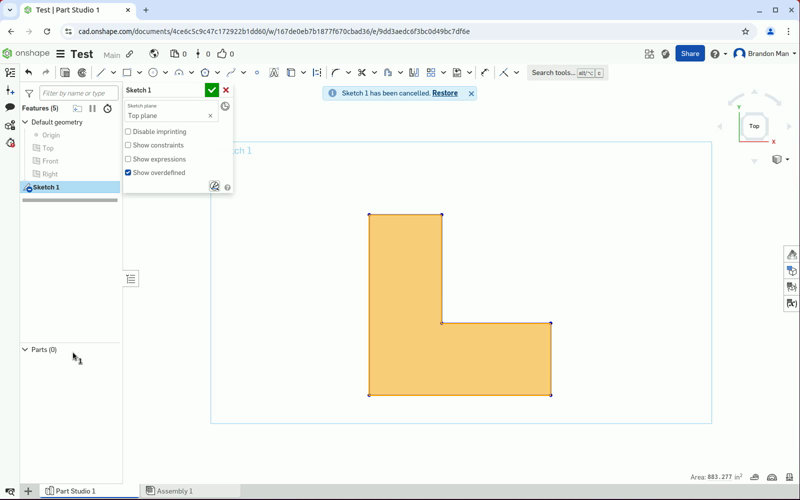
key(shift+y)
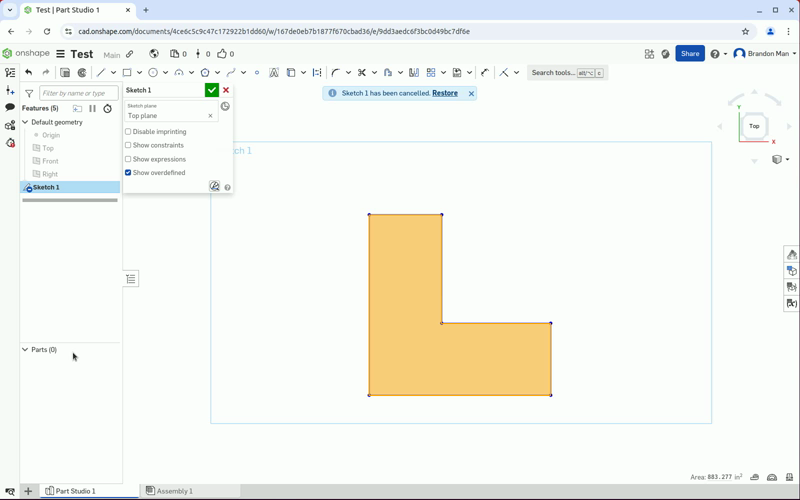
key(shift+e)
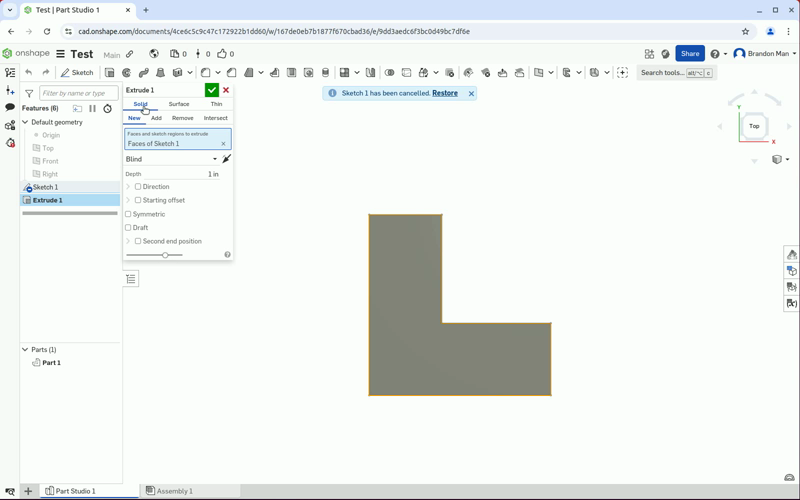
mouse_move(143, 106)
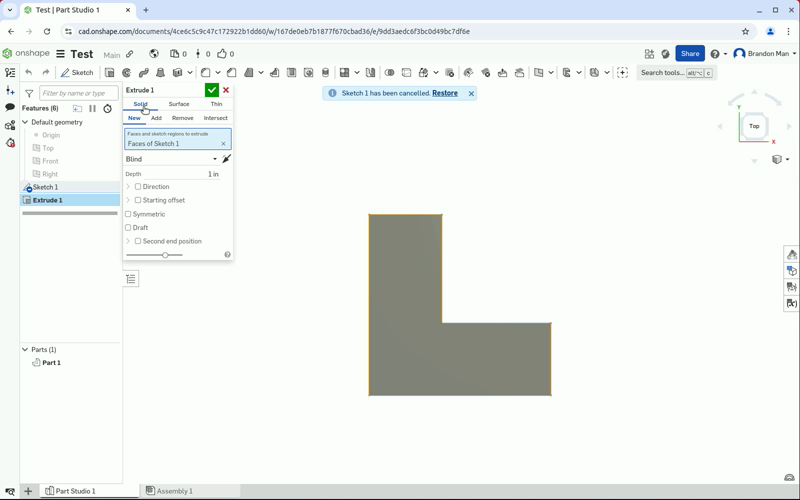
click(143, 106)
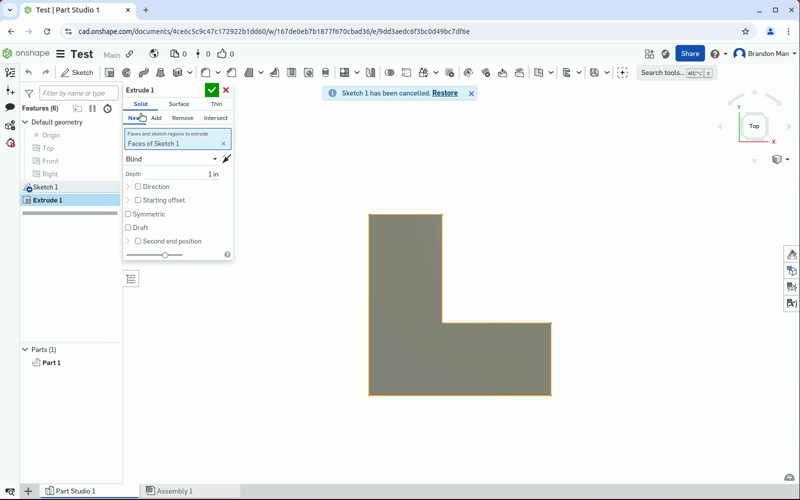
mouse_move(137, 120)
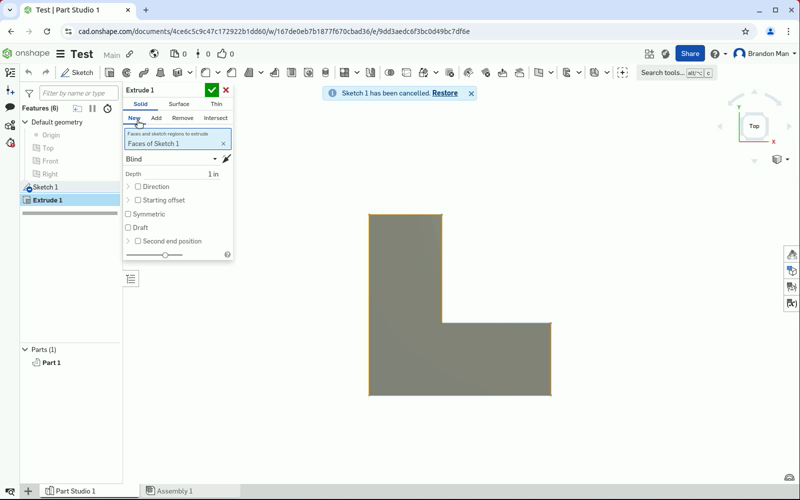
click(137, 120)
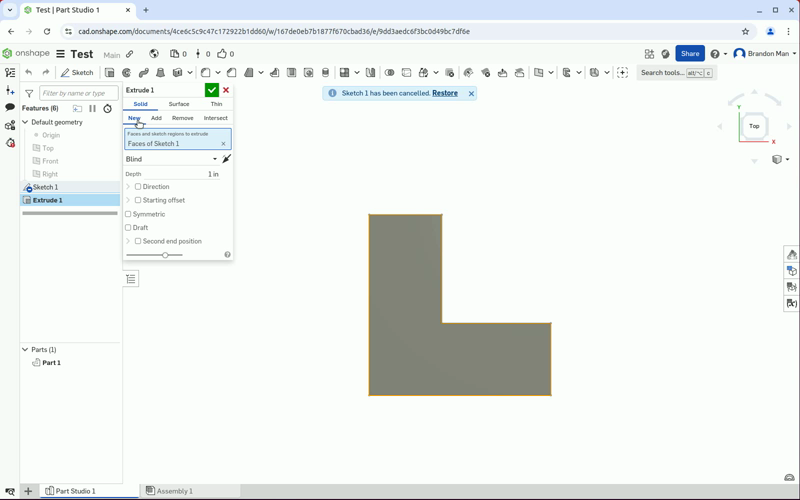
key(tab, 4)
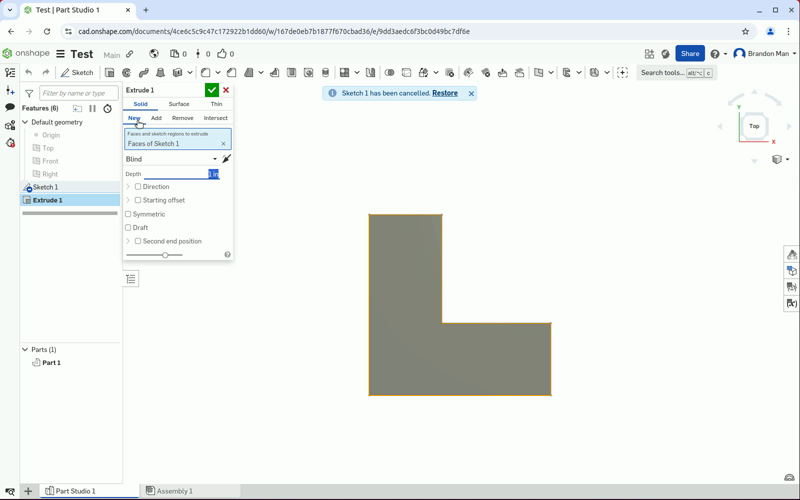
text(3.611)
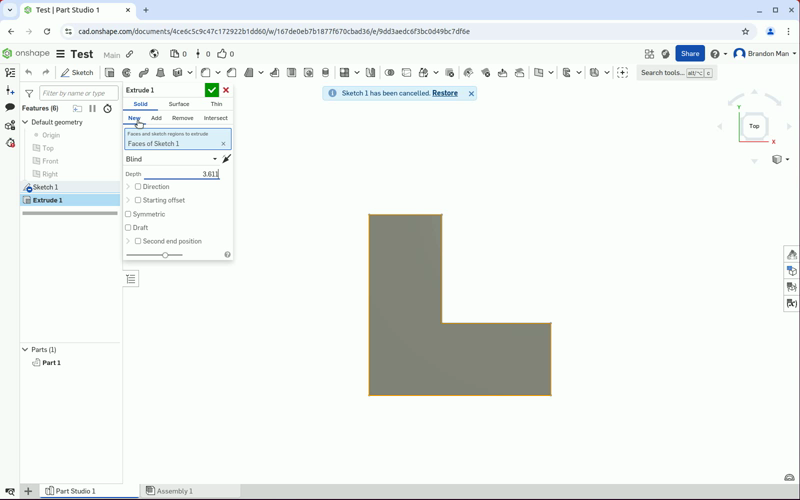
key(enter)
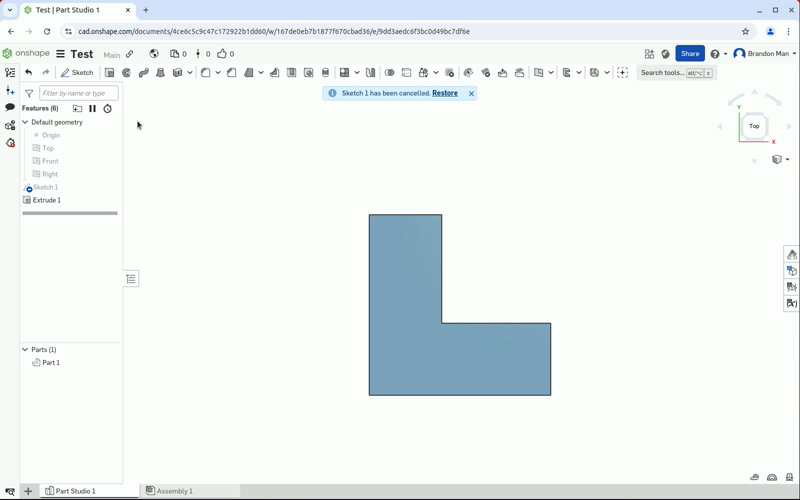
key(shift+h)
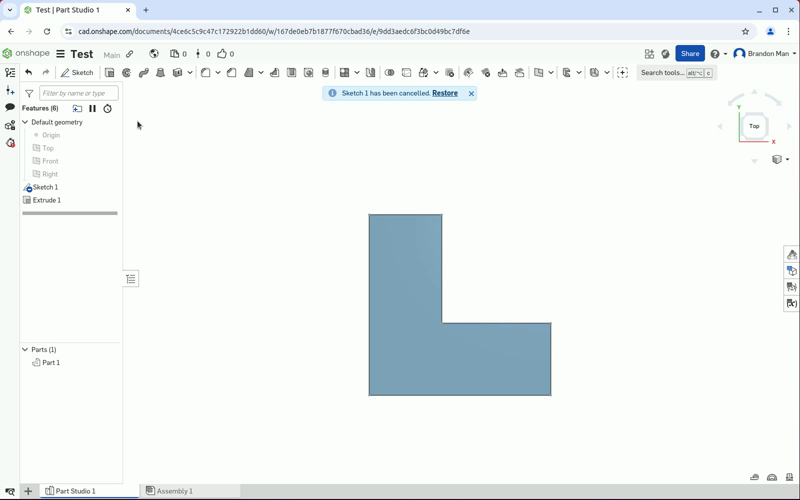
key(shift+h)
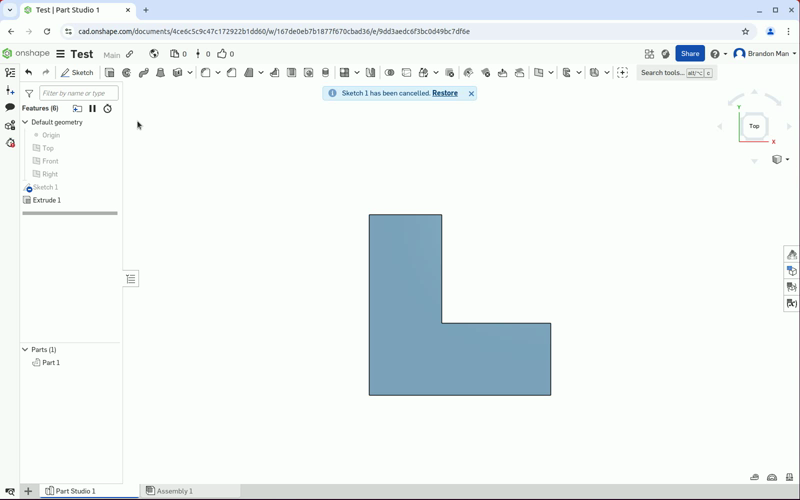
mouse_move(73, 189)
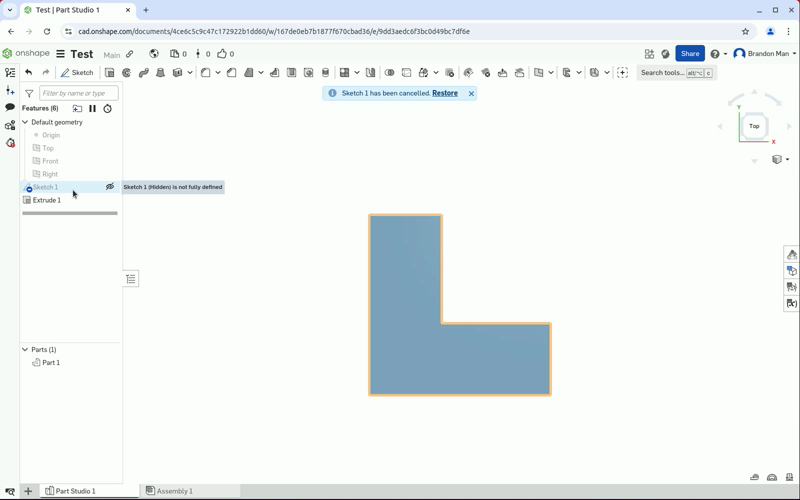
click(73, 189)
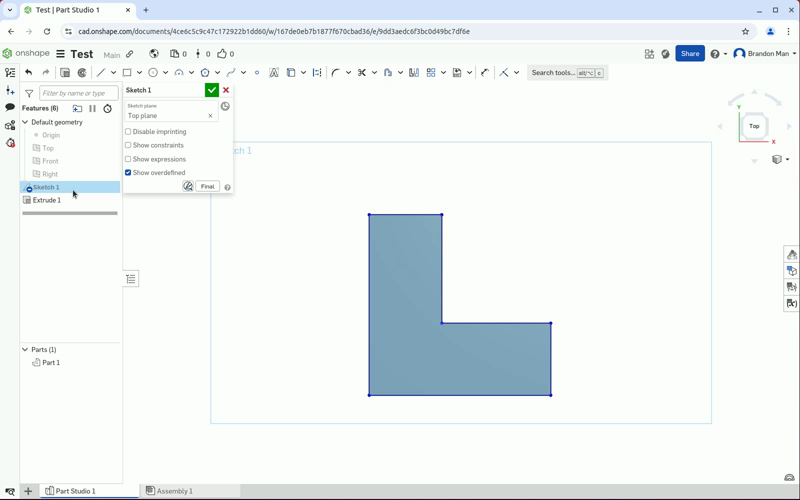
mouse_move(229, 92)
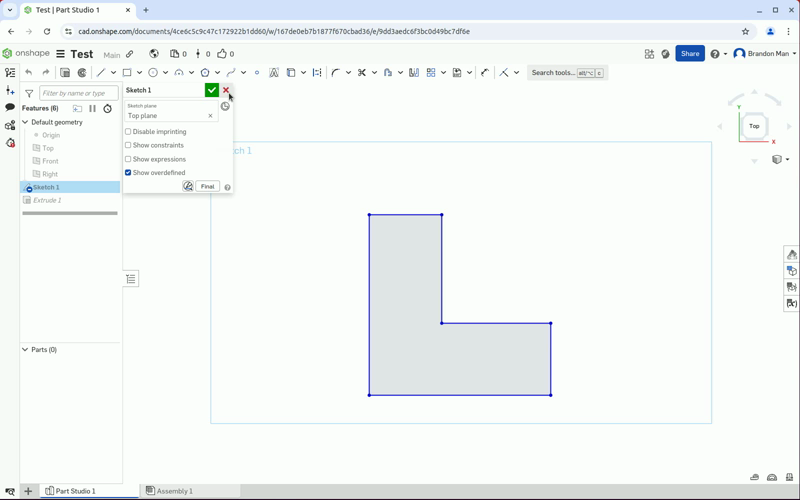
click(229, 92)
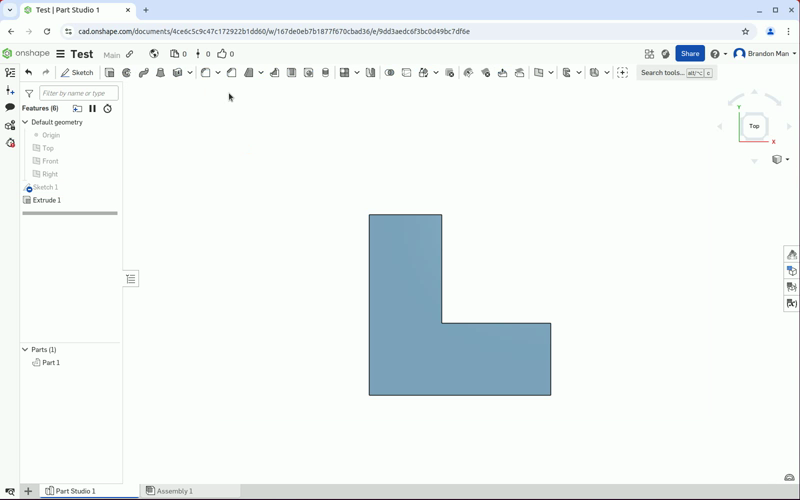
mouse_move(541, 75)
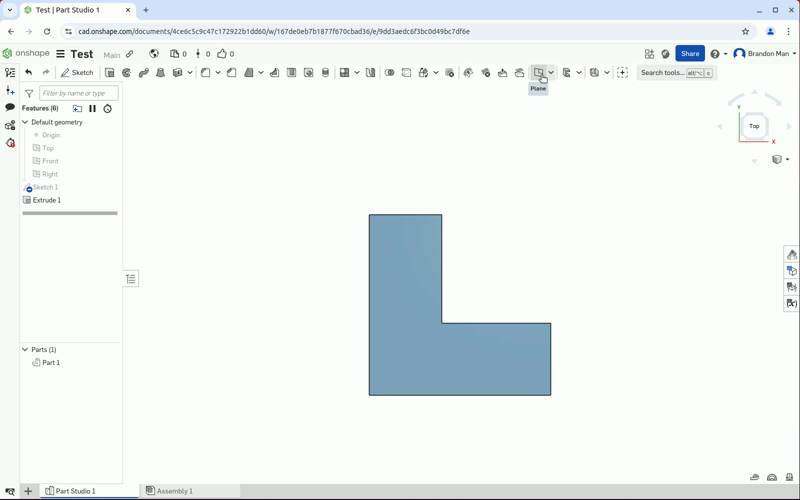
click(541, 75)
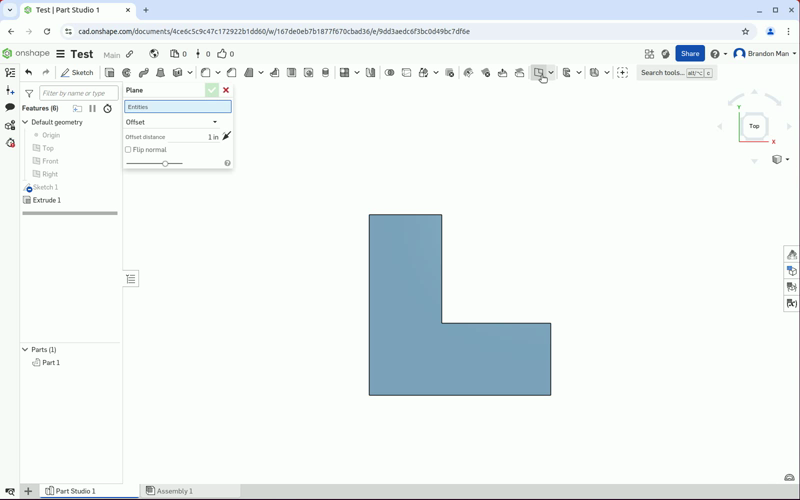
mouse_move(73, 150)
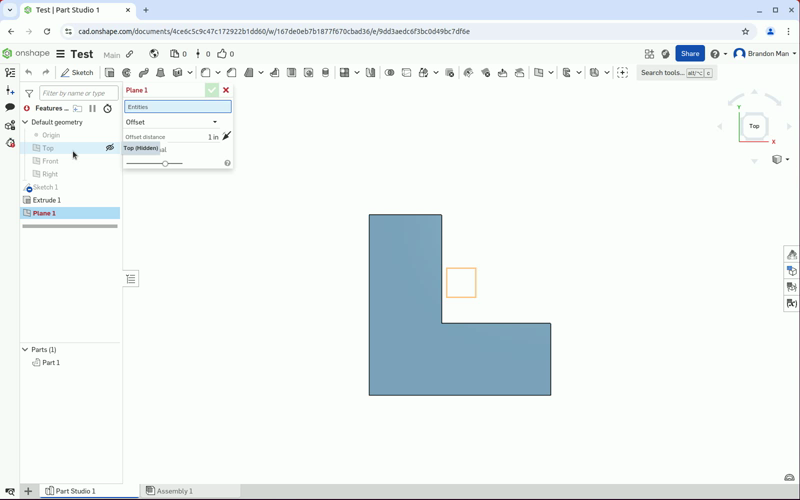
click(73, 150)
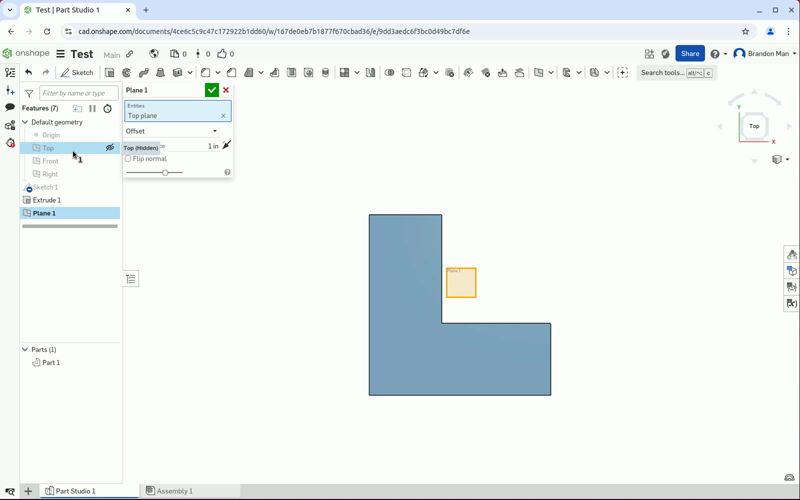
key(tab, 2)
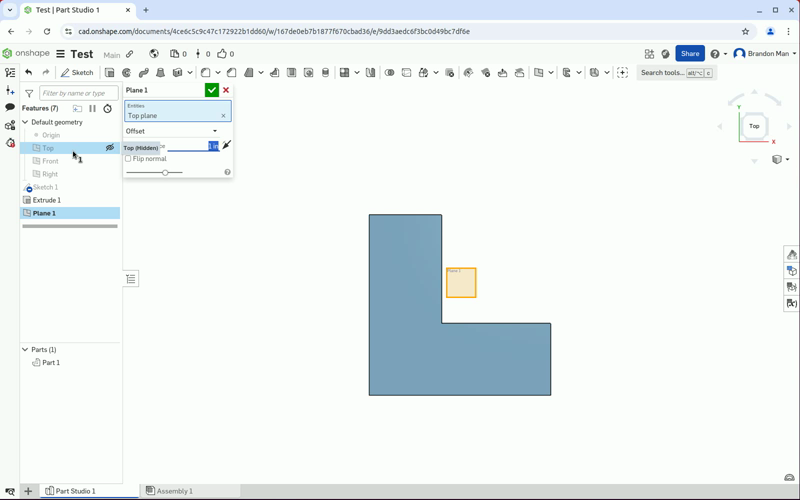
text(3.605)
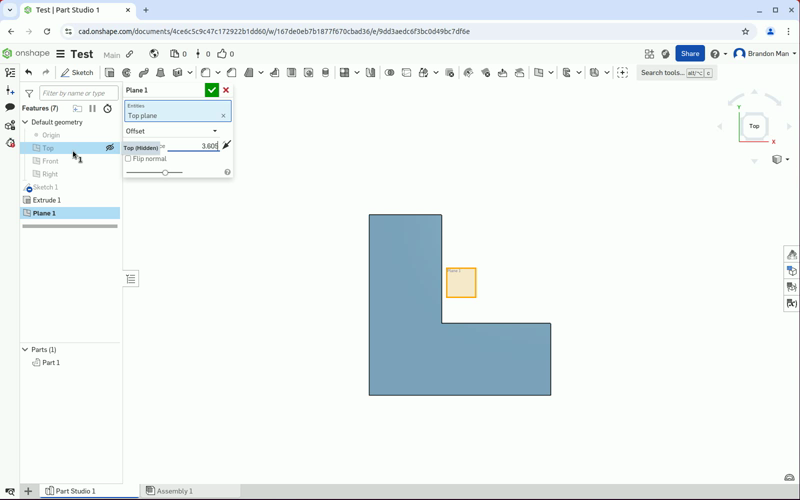
key(enter, 2)
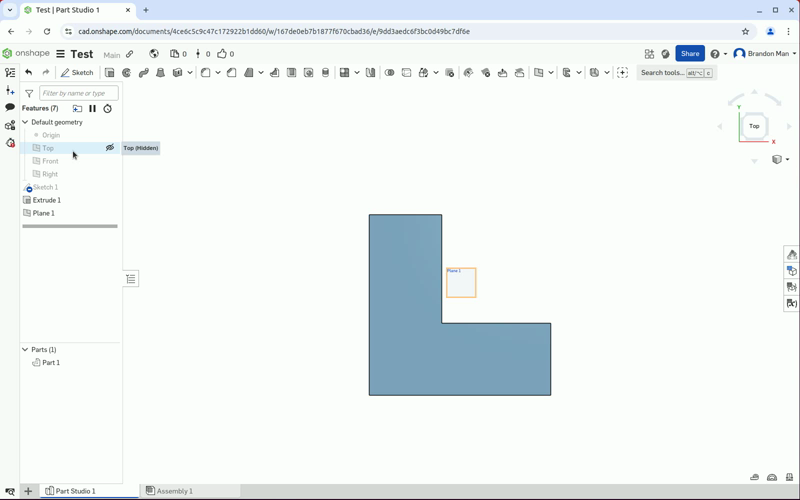
key(shift+s)
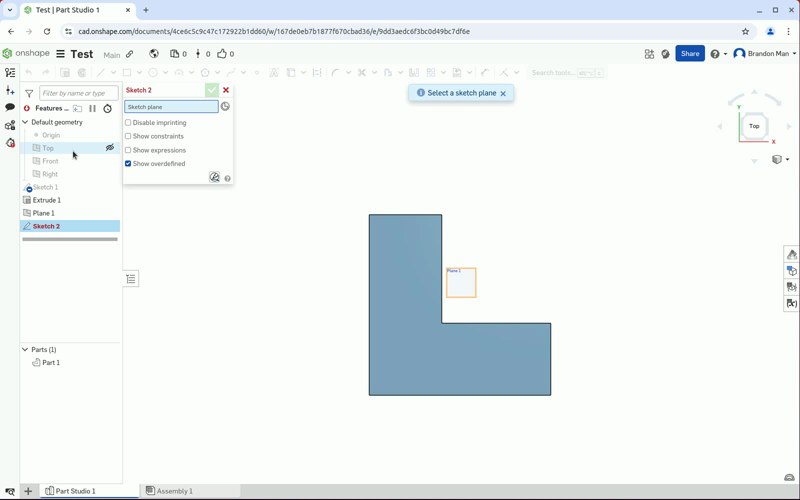
mouse_move(73, 215)
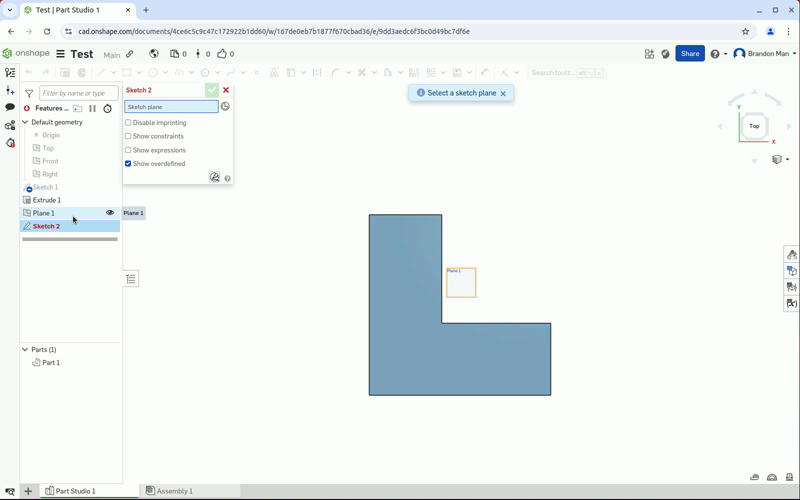
click(73, 215)
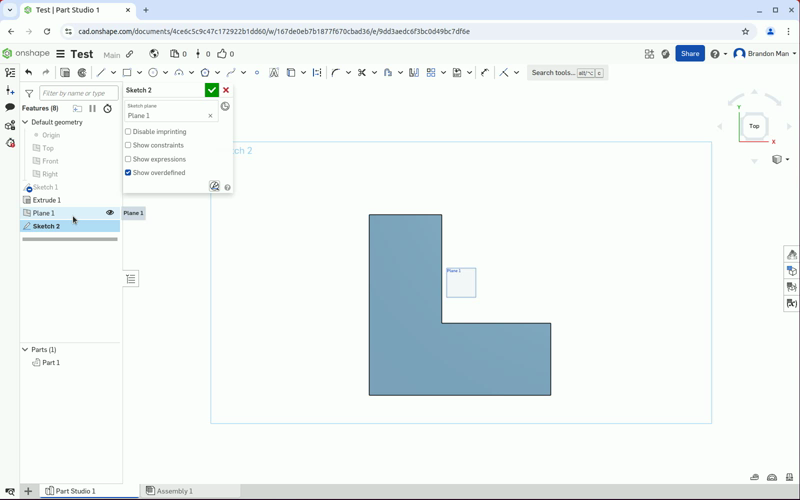
mouse_move(73, 352)
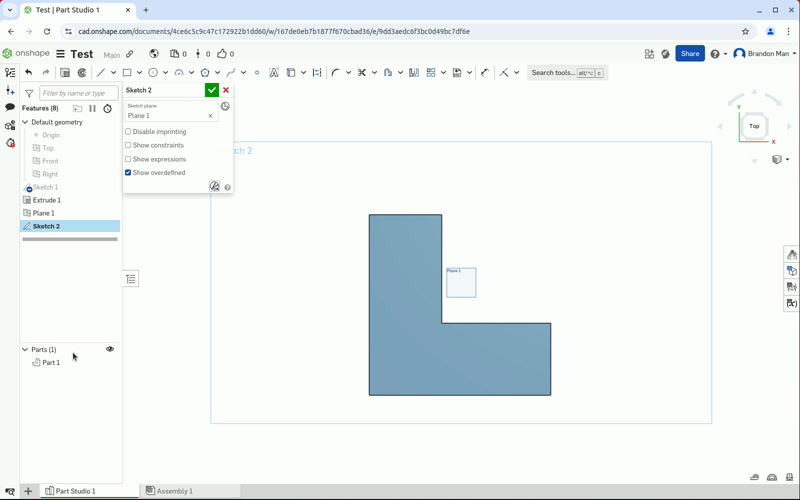
key(y)
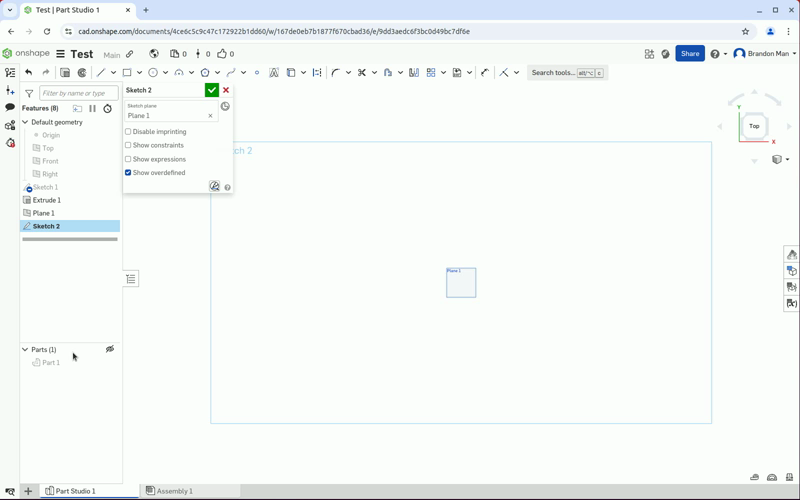
key(l)
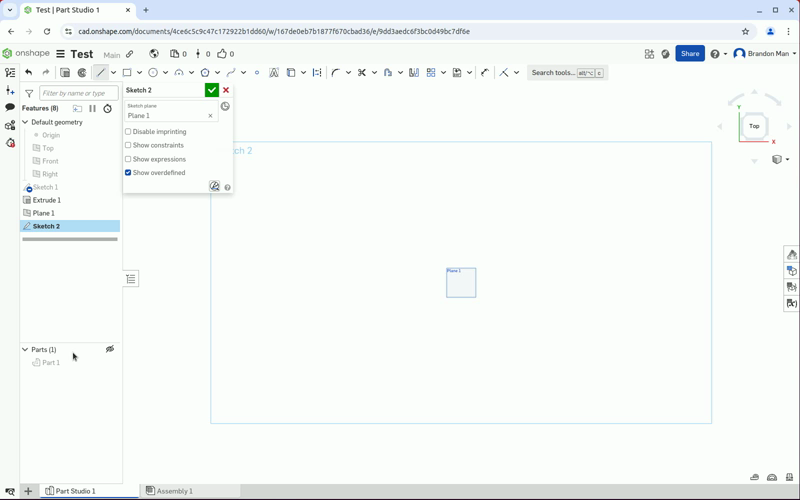
key_down(shift)
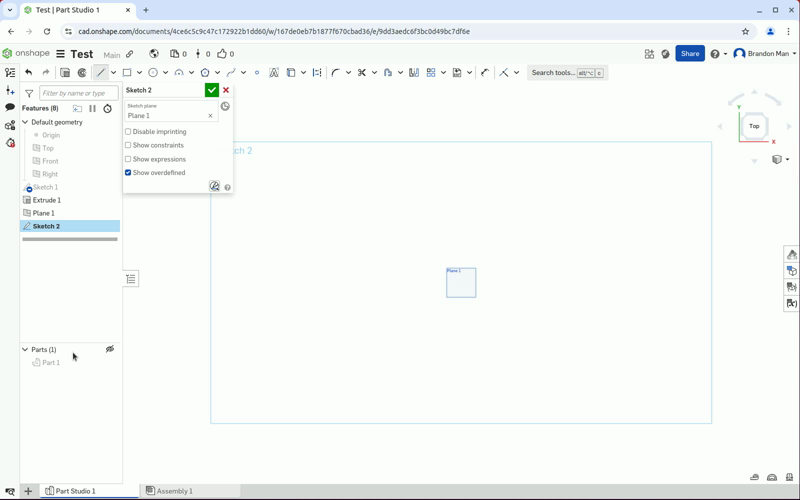
mouse_move(369, 395)
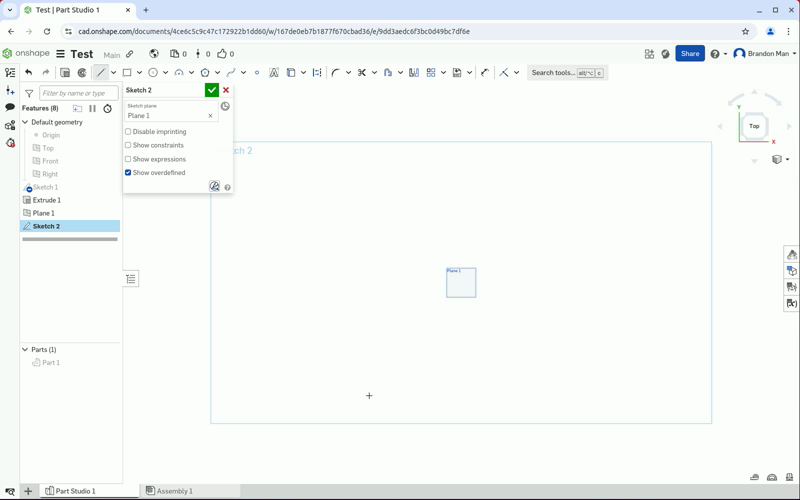
click(369, 395)
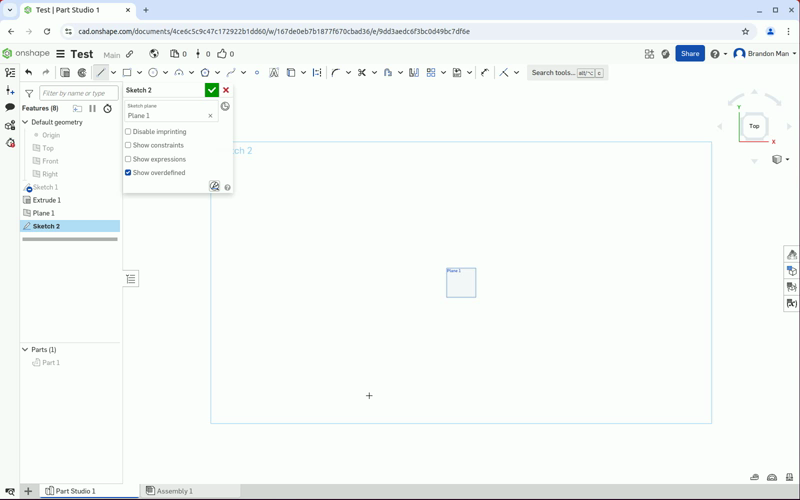
key_up(shift)
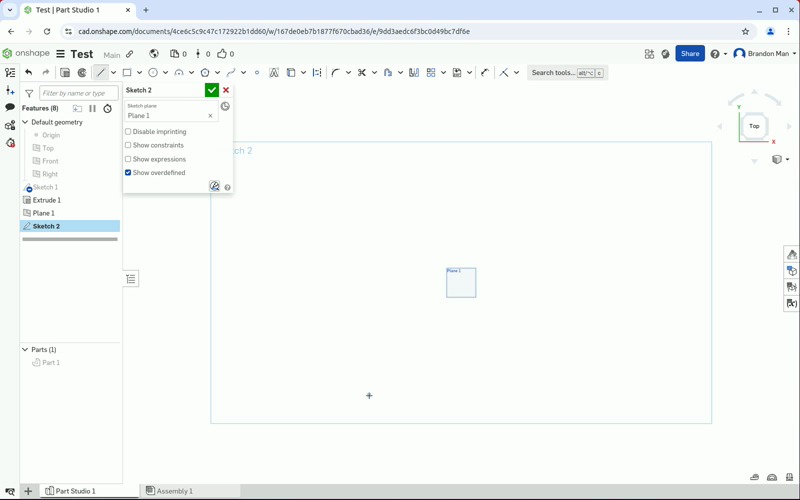
key_down(shift)
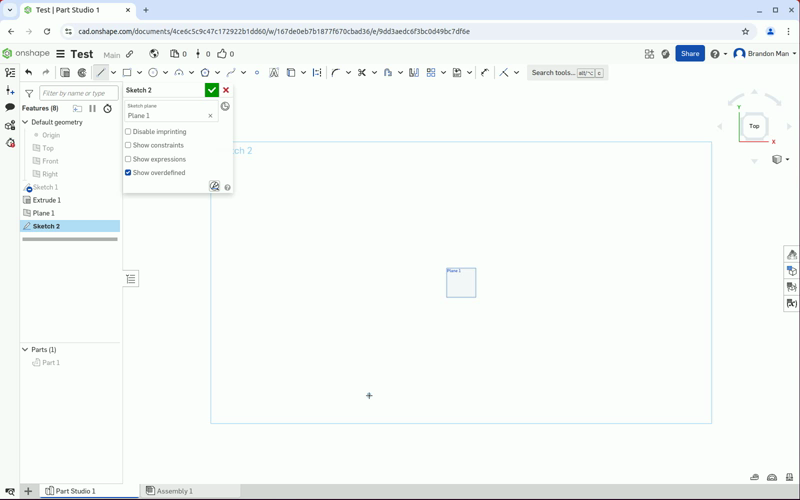
mouse_move(399, 395)
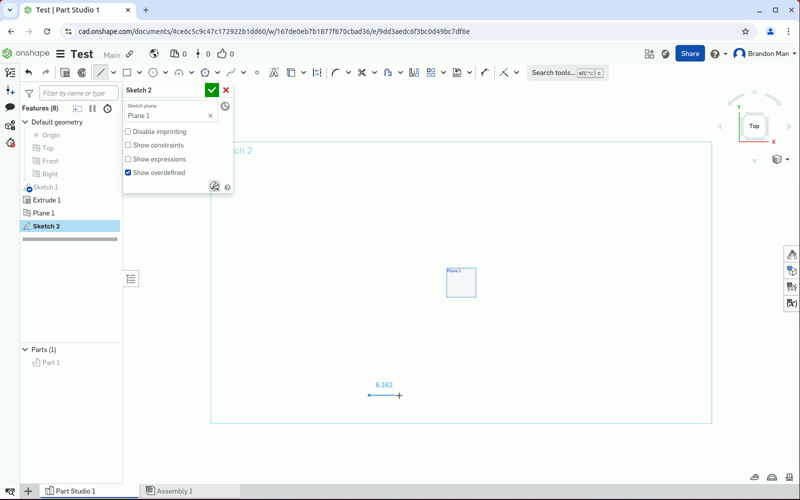
mouse_move(387, 395)
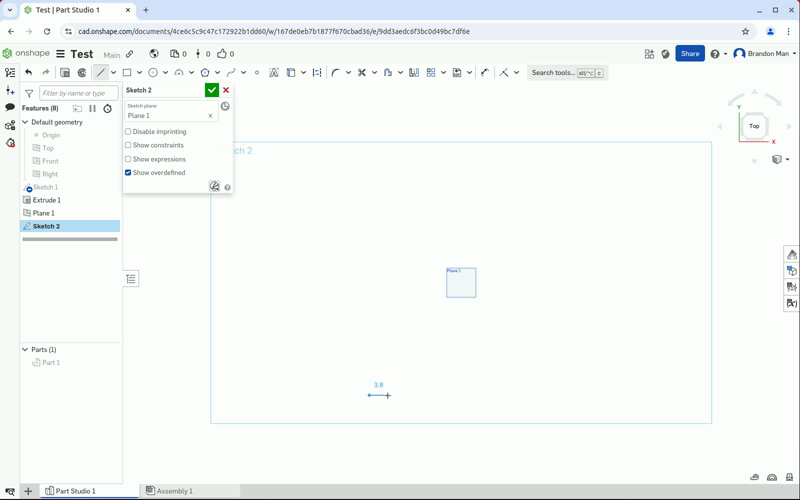
click(387, 395)
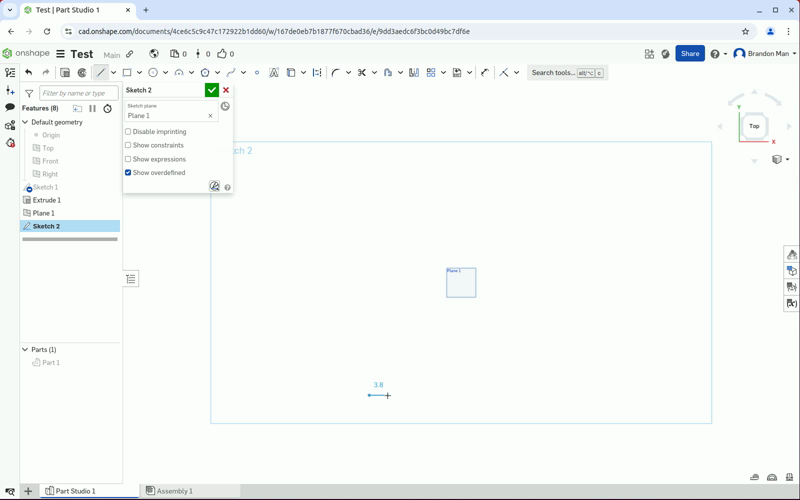
key_up(shift)
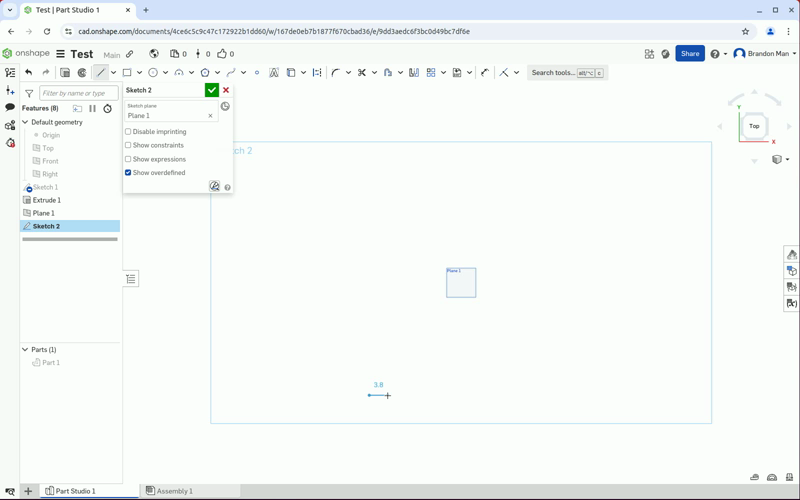
key_down(shift)
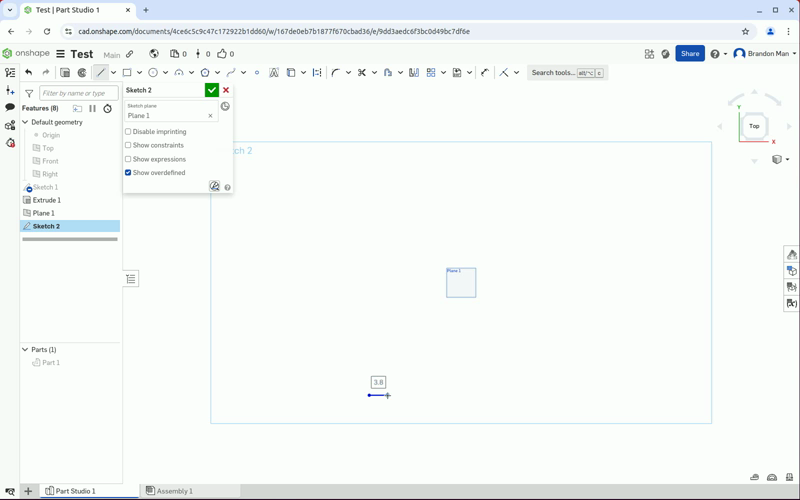
mouse_move(417, 395)
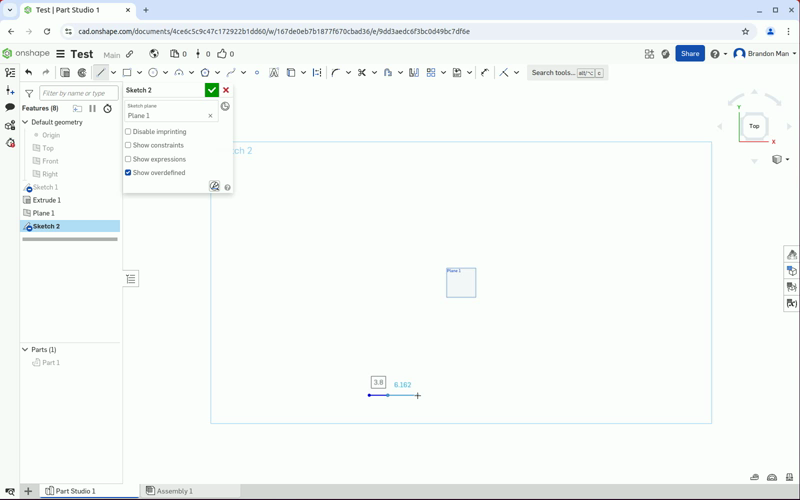
mouse_move(387, 376)
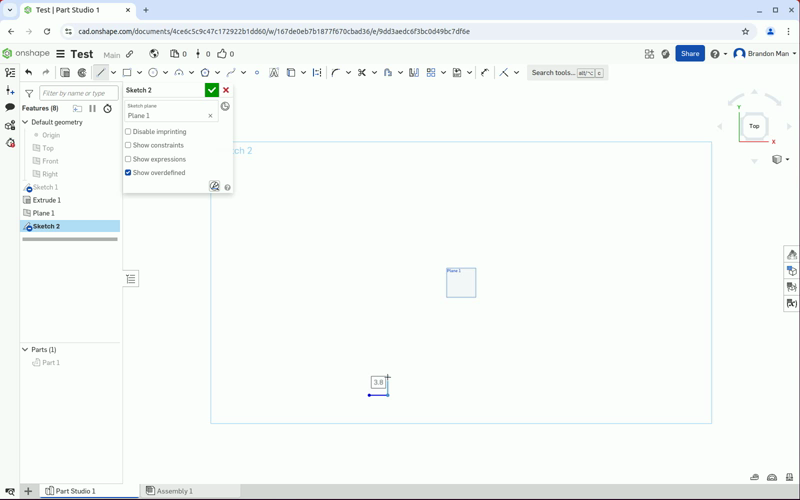
click(387, 376)
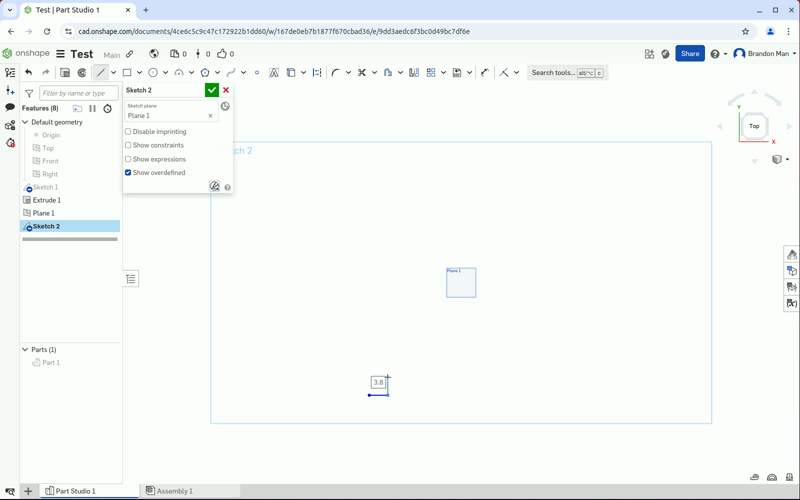
key_up(shift)
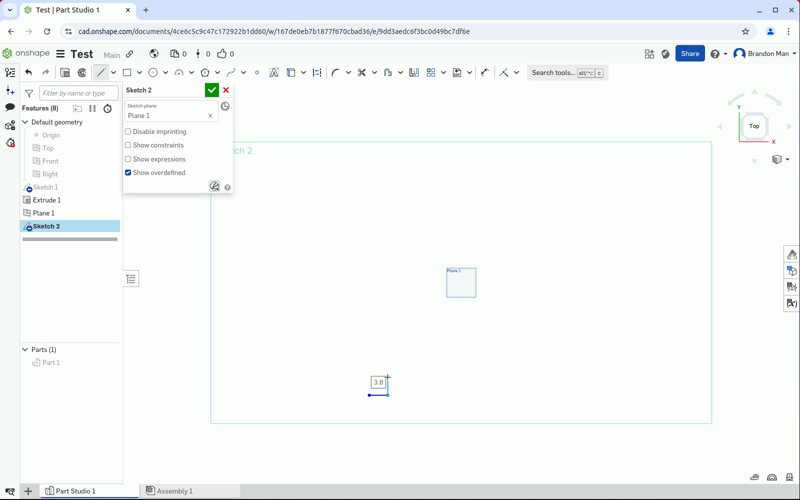
key_down(shift)
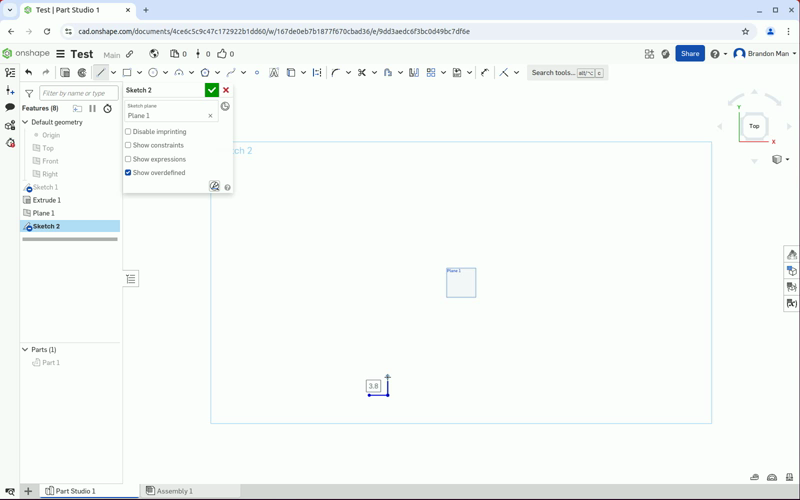
mouse_move(417, 376)
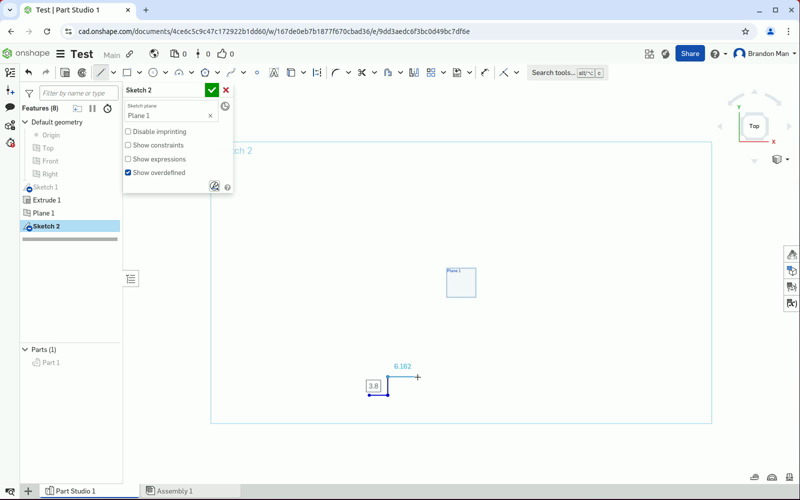
mouse_move(369, 376)
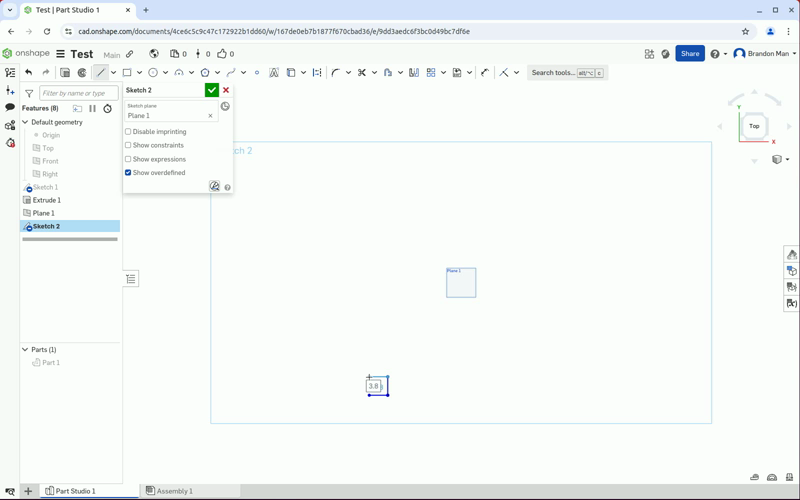
click(369, 376)
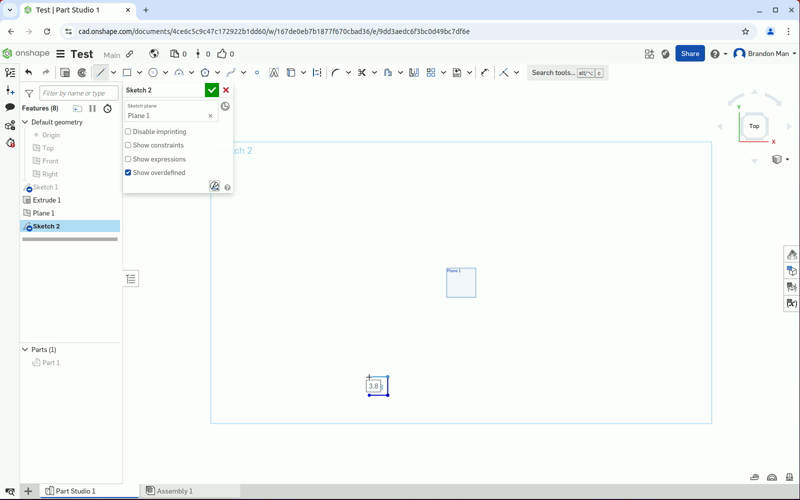
key_up(shift)
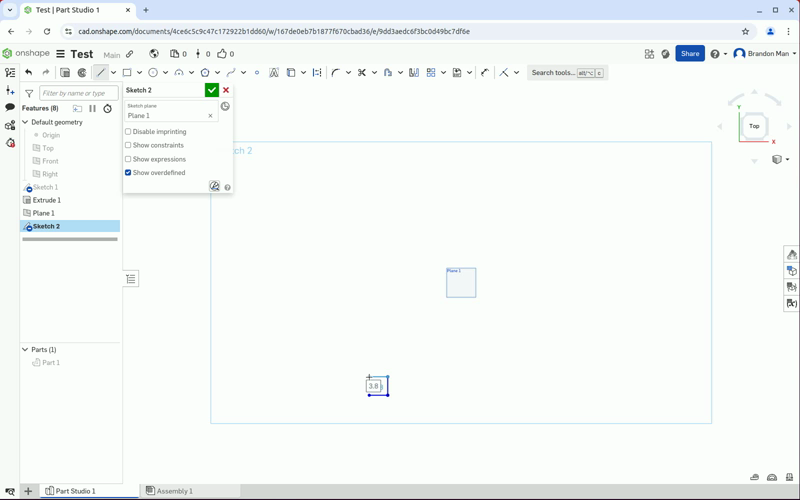
mouse_move(399, 376)
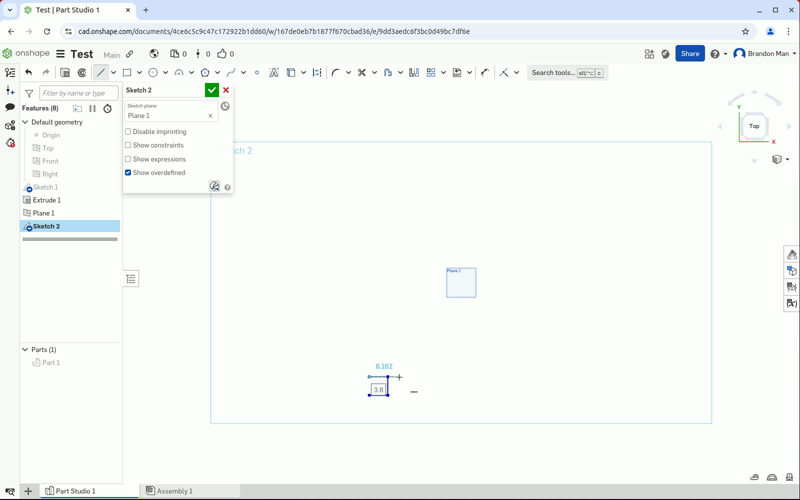
key_down(shift)
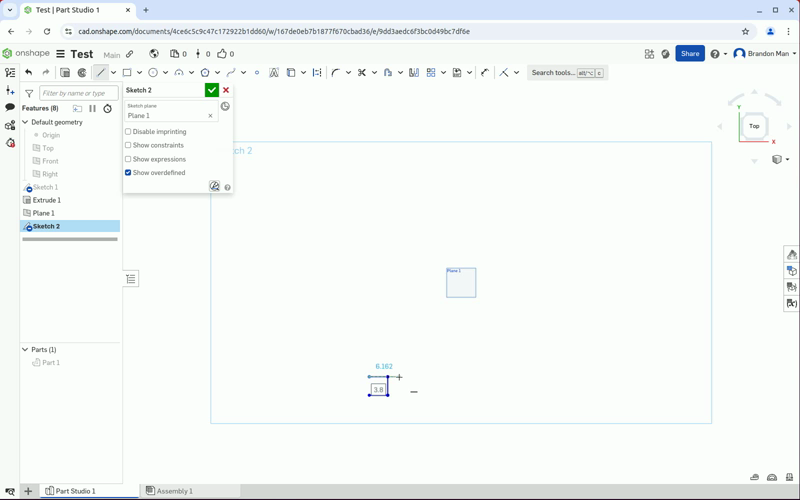
mouse_move(369, 395)
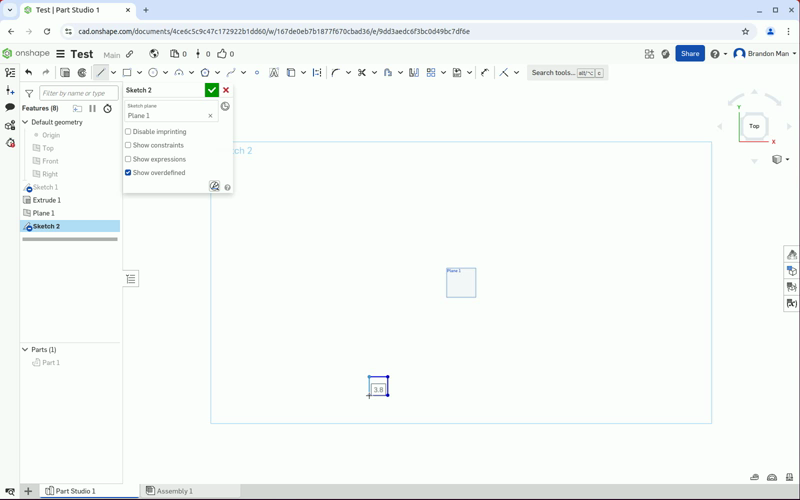
key_up(shift)
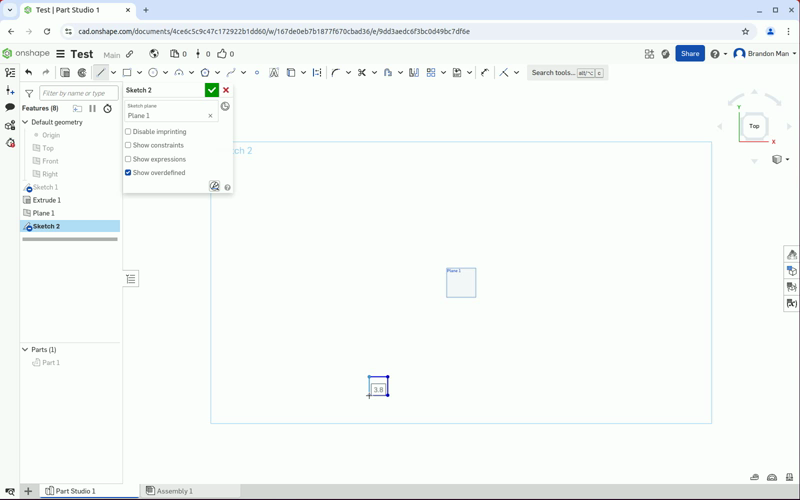
click(369, 395)
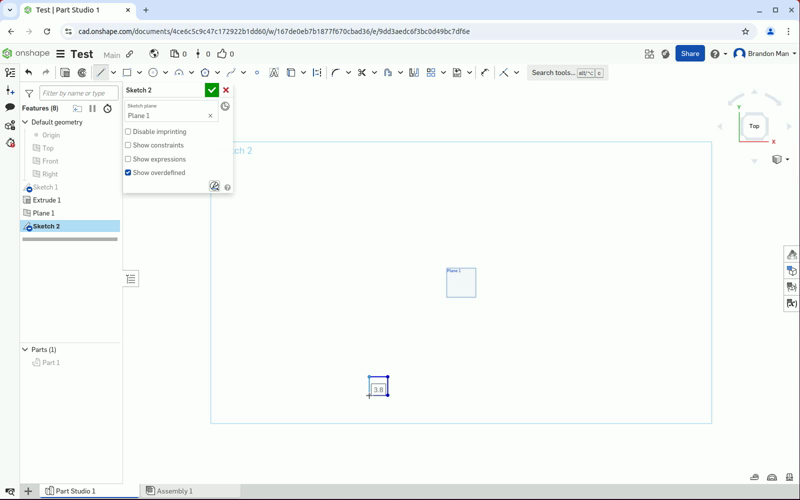
key(esc)
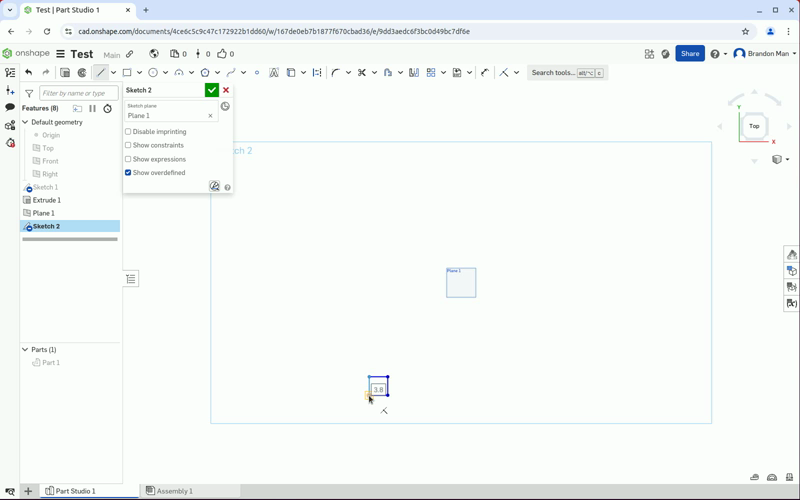
mouse_move(385, 383)
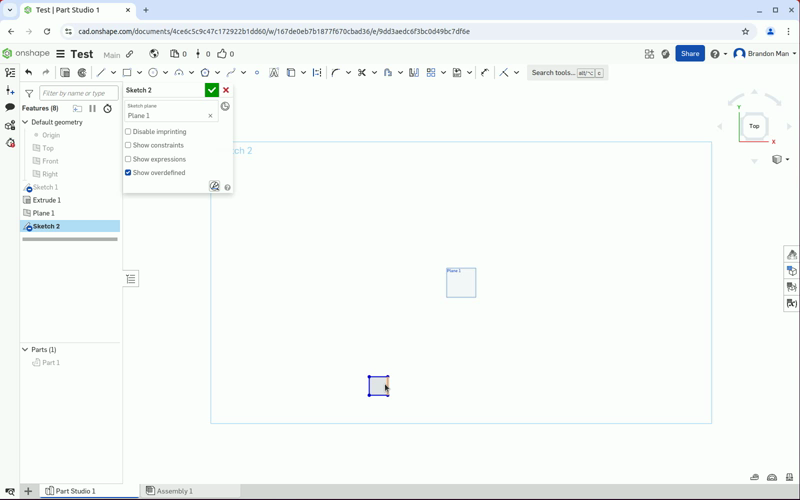
scroll(6)
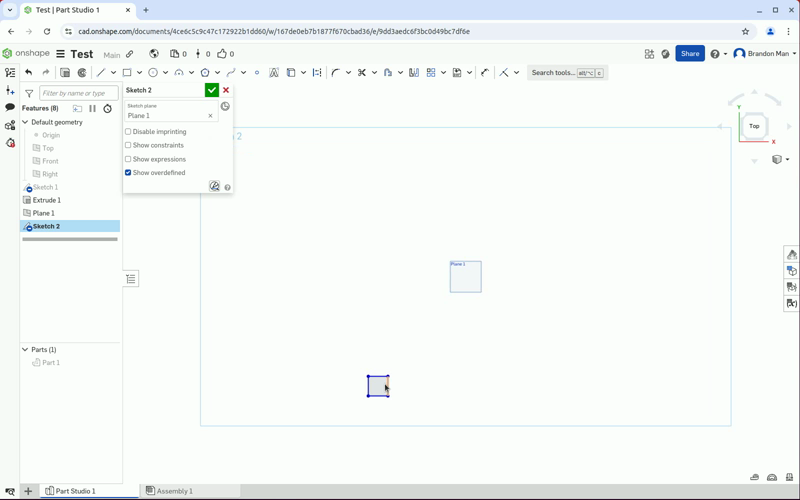
scroll(6)
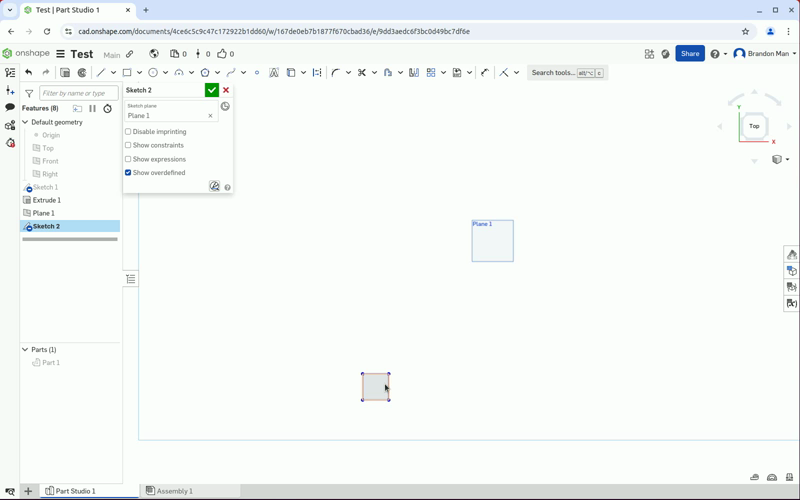
scroll(6)
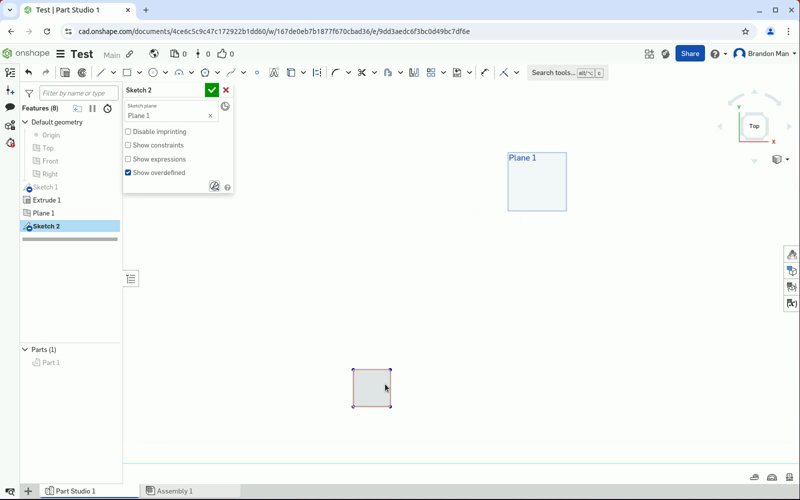
scroll(6)
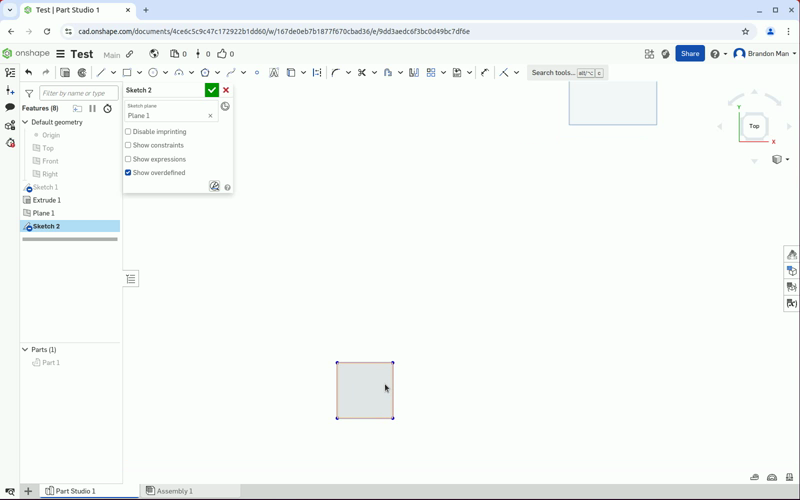
scroll(6)
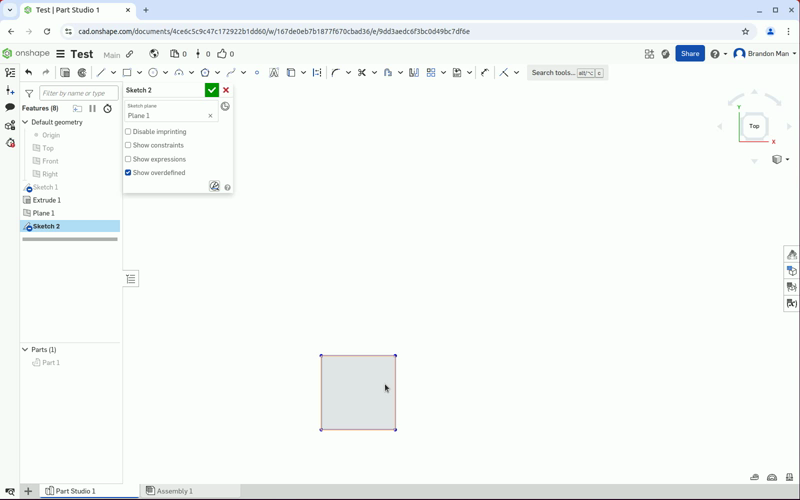
scroll(6)
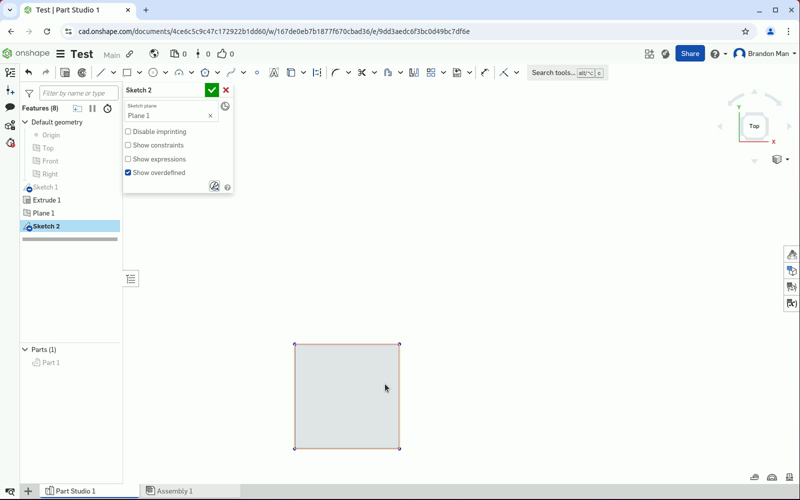
scroll(6)
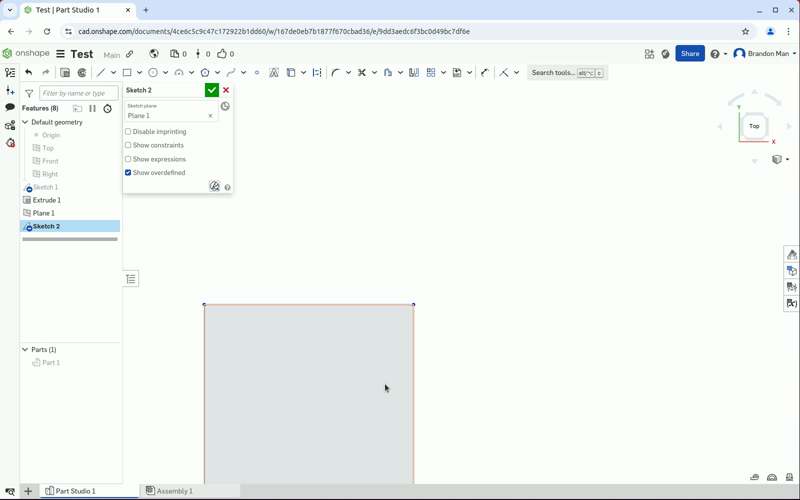
click(385, 383)
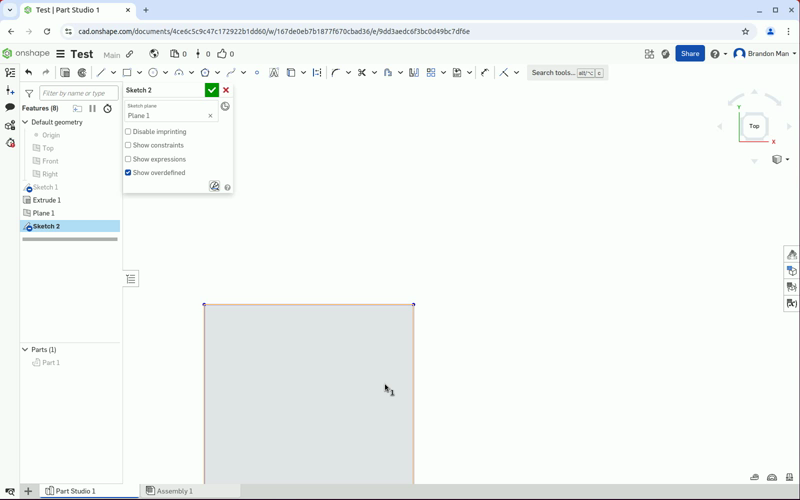
scroll(-6)
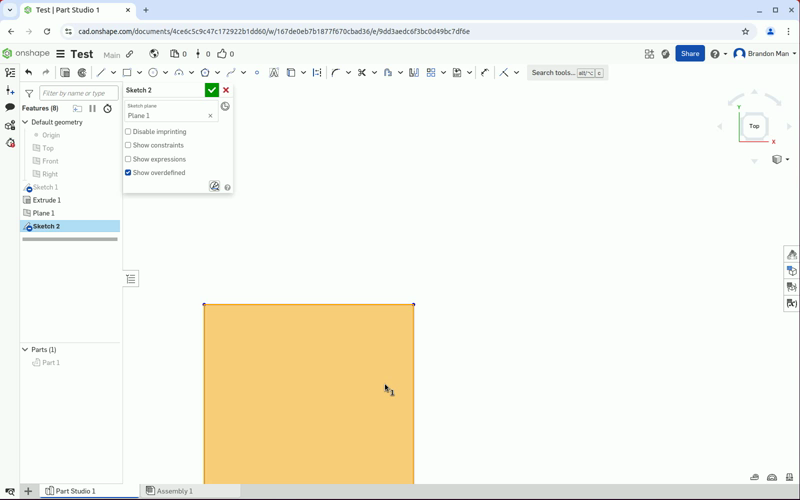
scroll(-6)
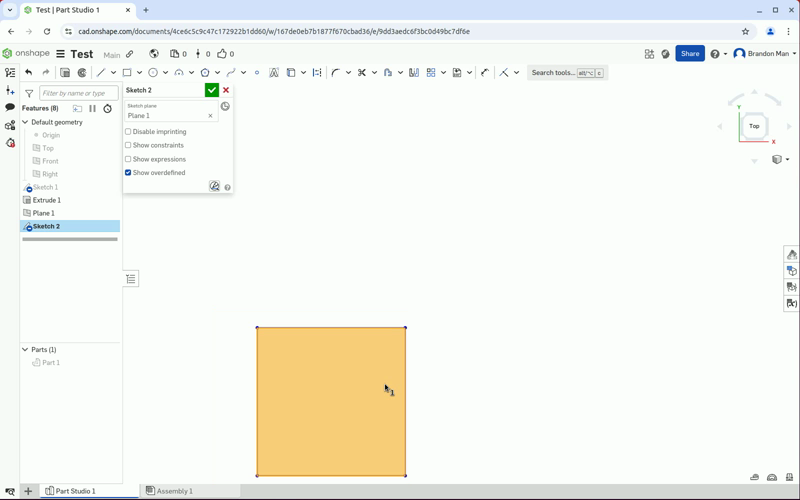
scroll(-6)
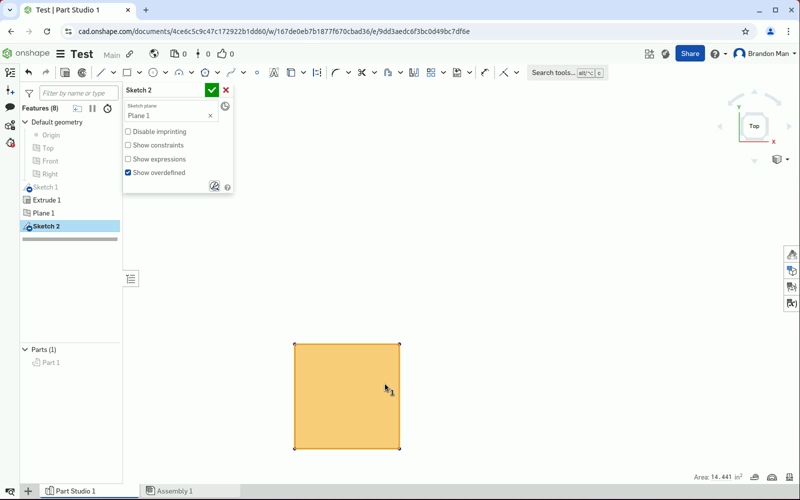
scroll(-6)
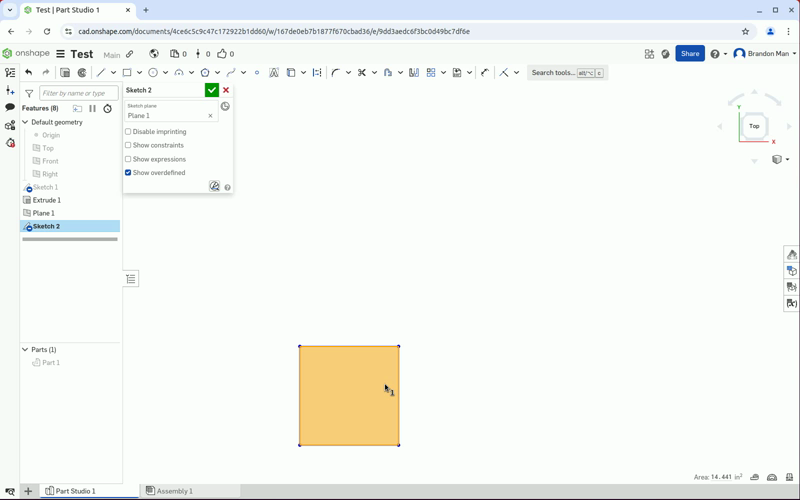
scroll(-6)
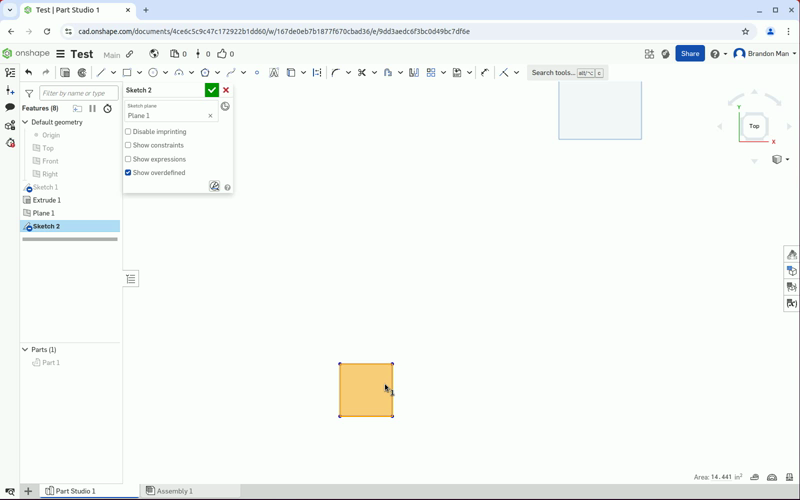
scroll(-6)
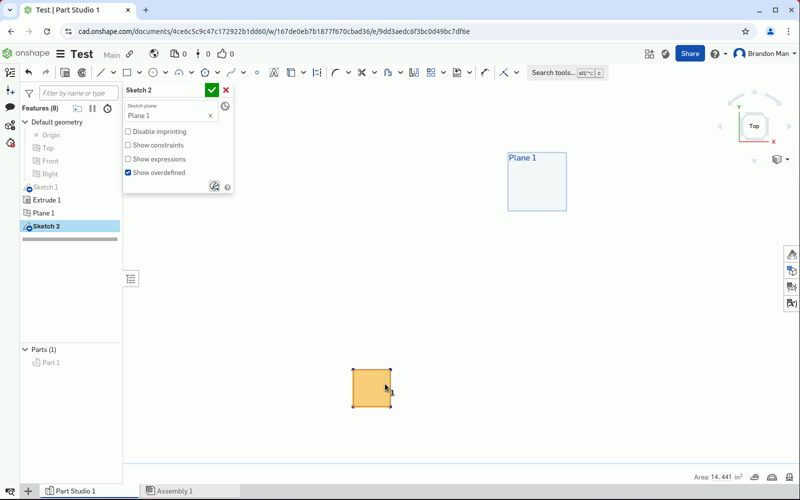
scroll(-6)
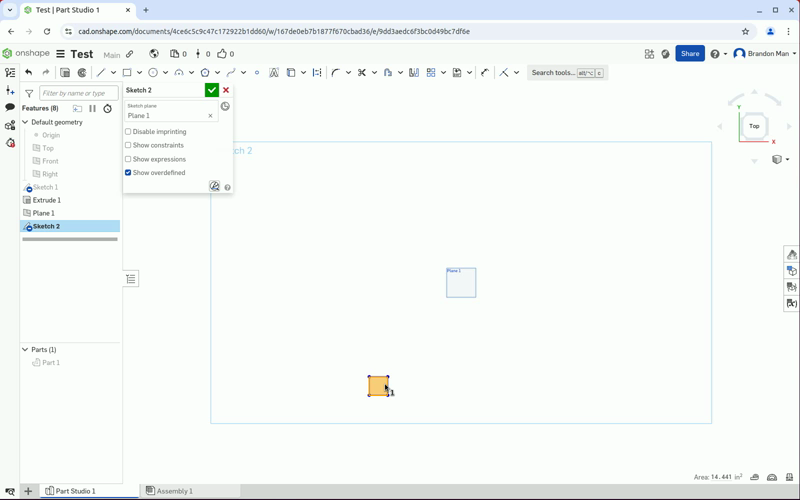
mouse_move(73, 352)
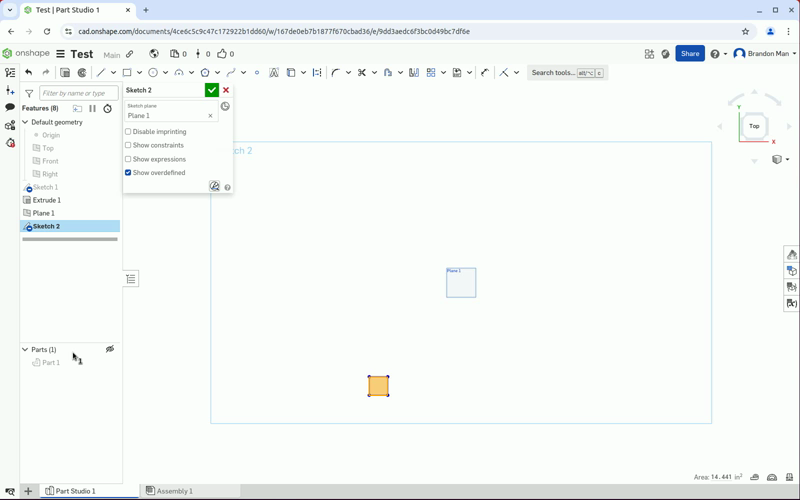
key(shift+y)
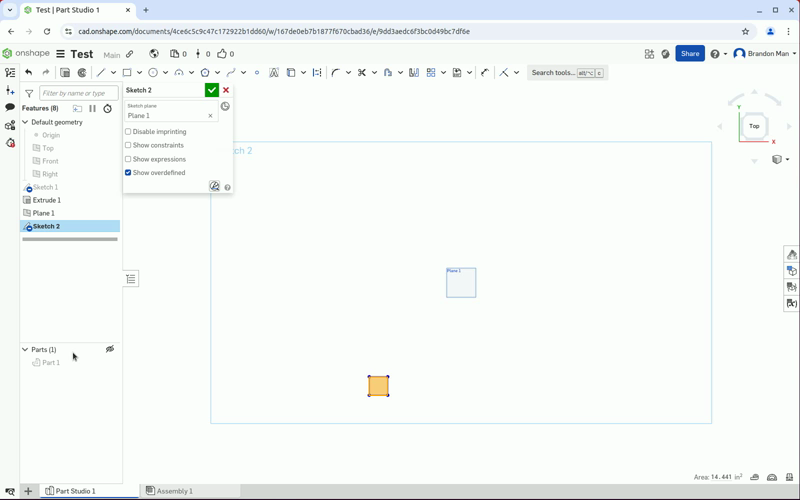
key(shift+e)
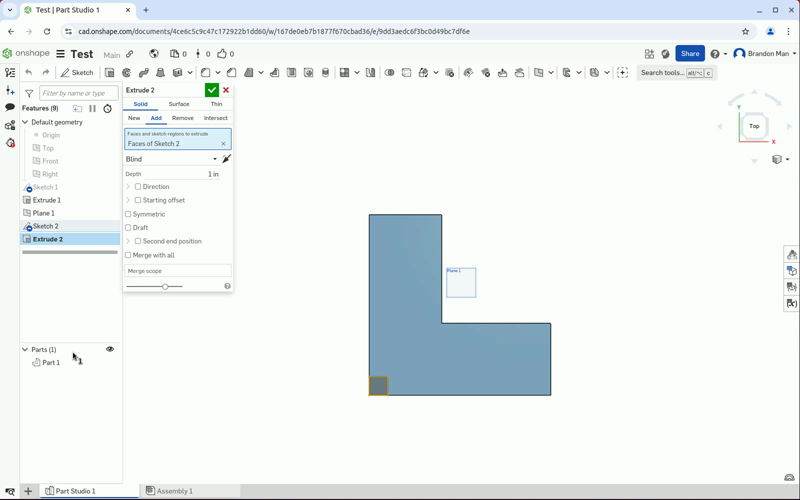
mouse_move(143, 106)
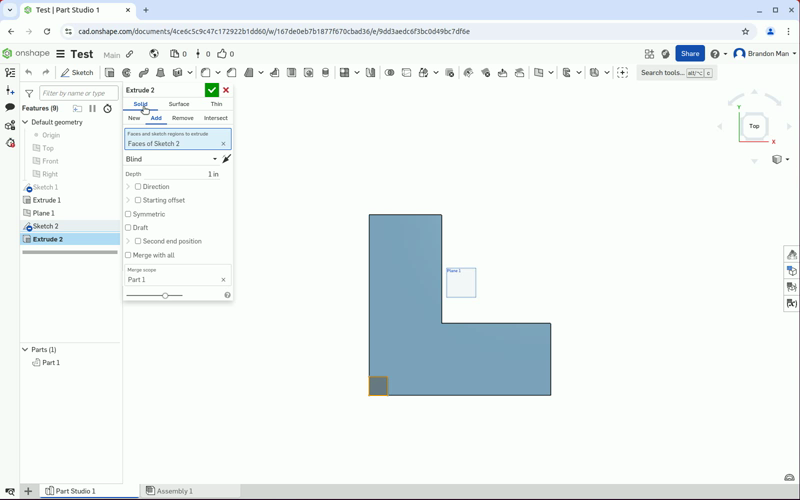
click(143, 106)
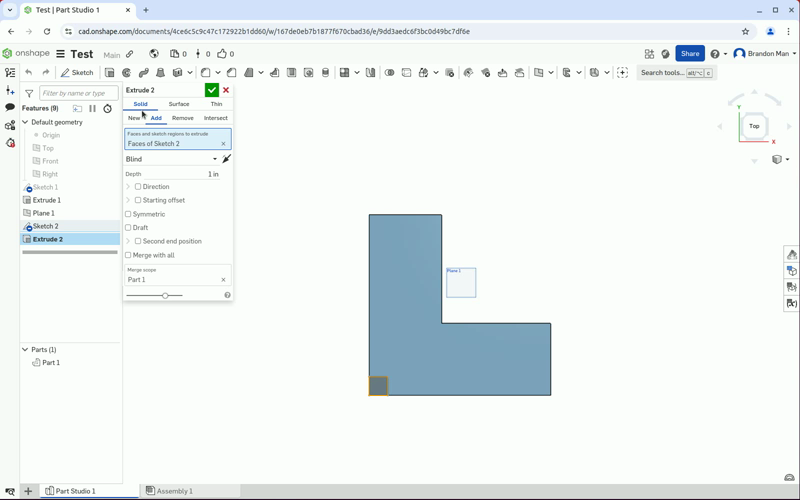
mouse_move(137, 120)
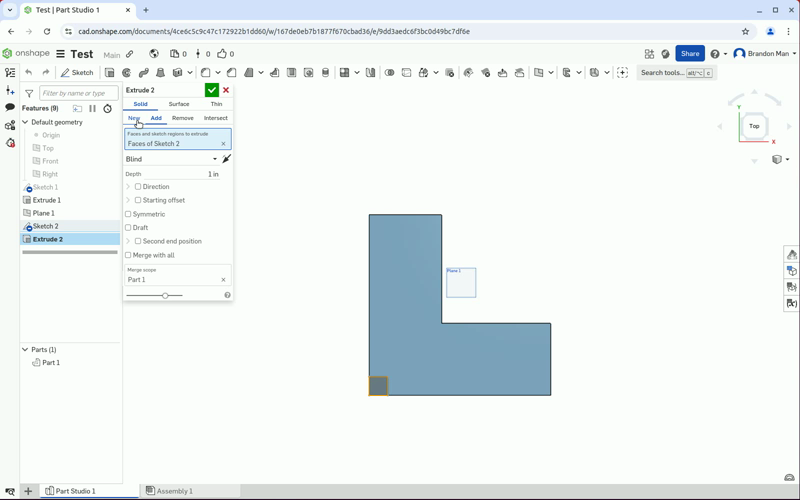
click(137, 120)
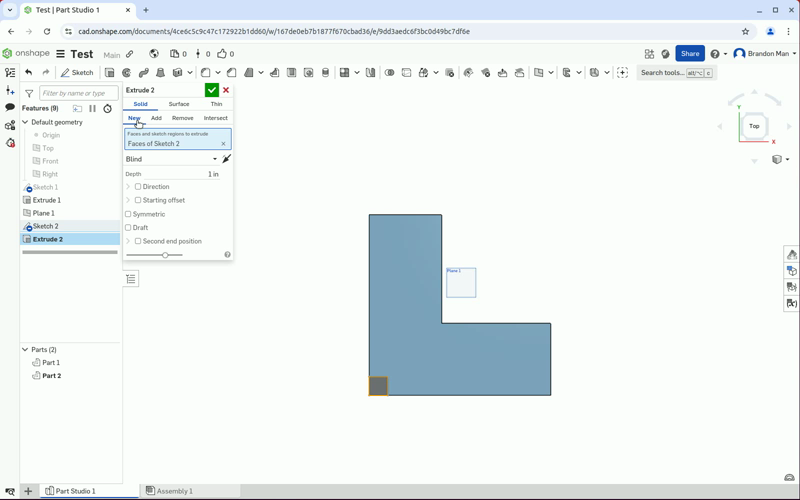
key(tab, 4)
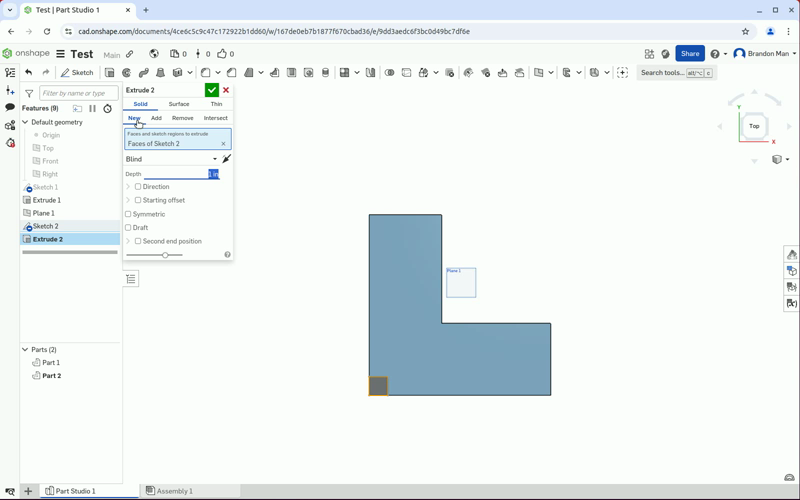
text(14.924)
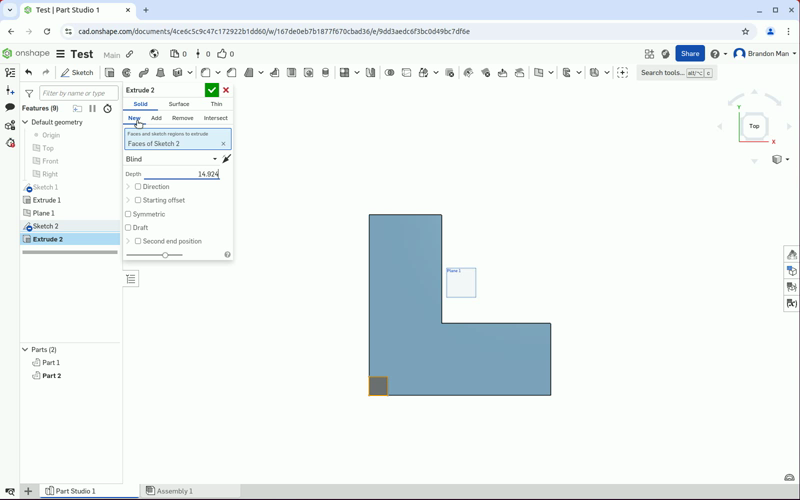
key(enter)
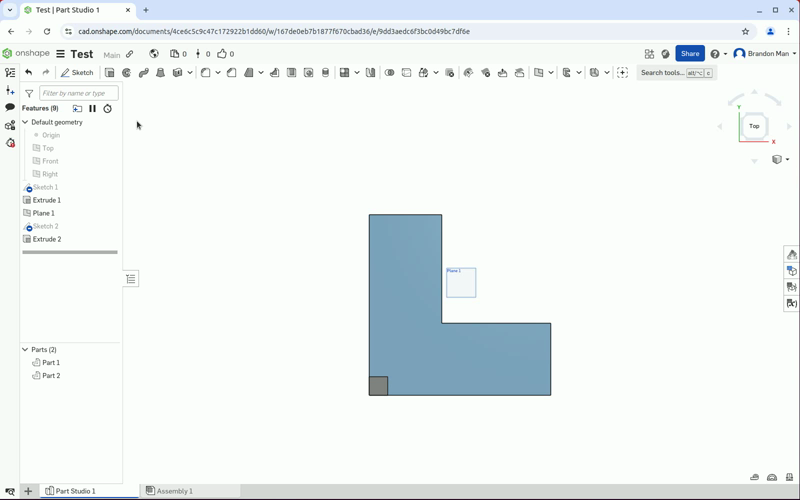
key(shift+h)
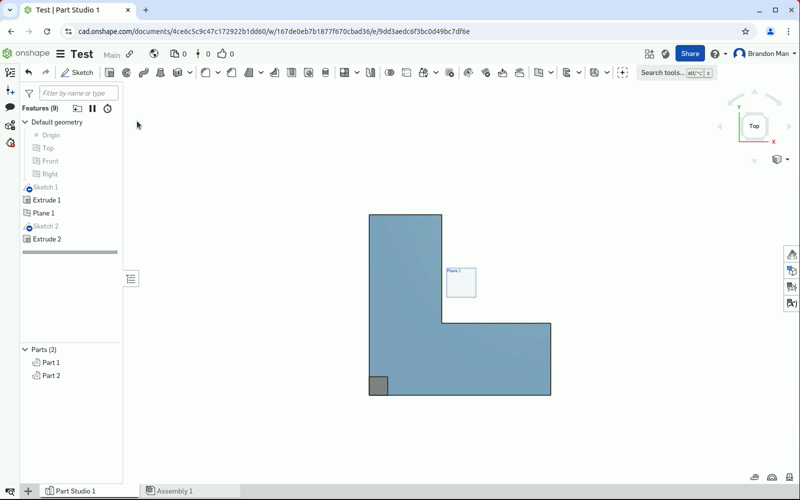
key(shift+h)
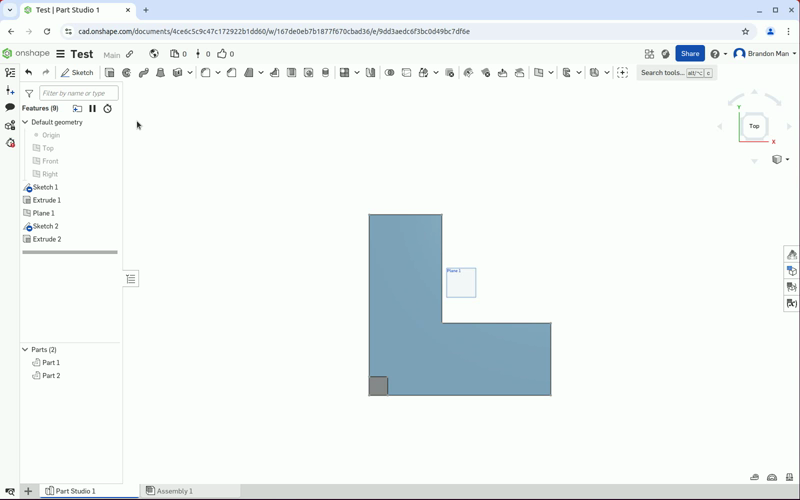
key(shift+7)
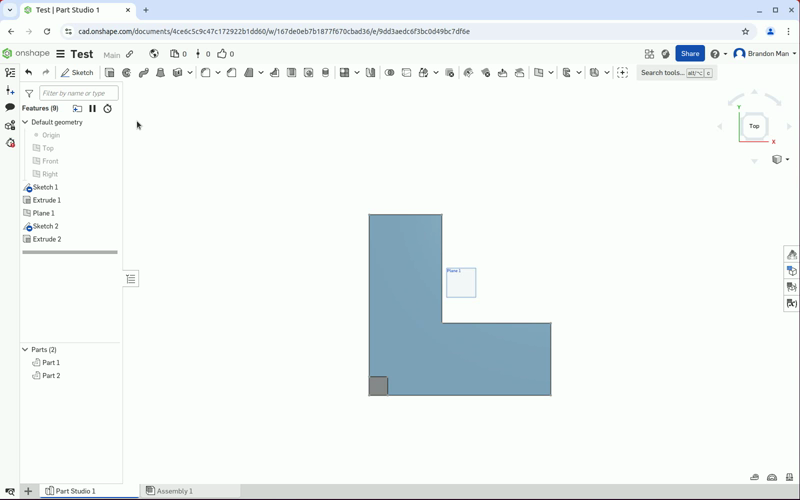
key(up, 3)
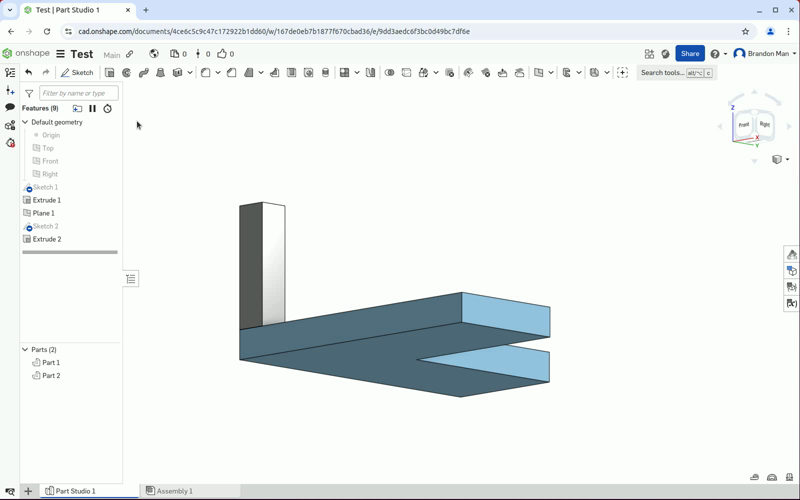
key(left, 3)
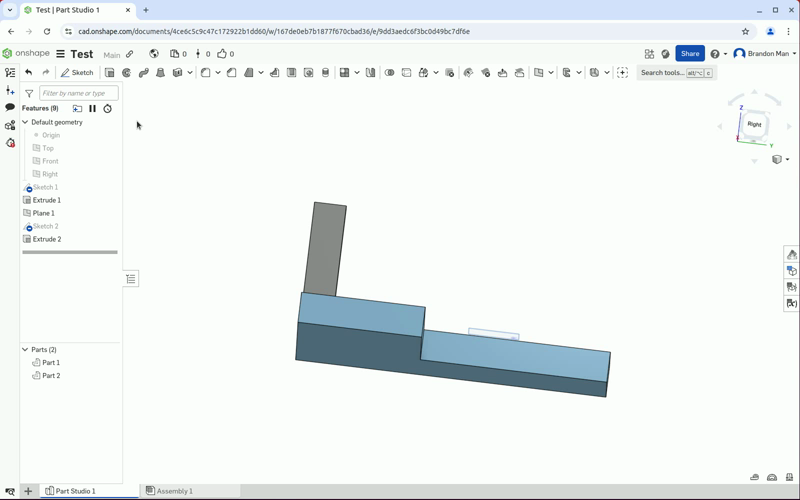
key(right, 3)
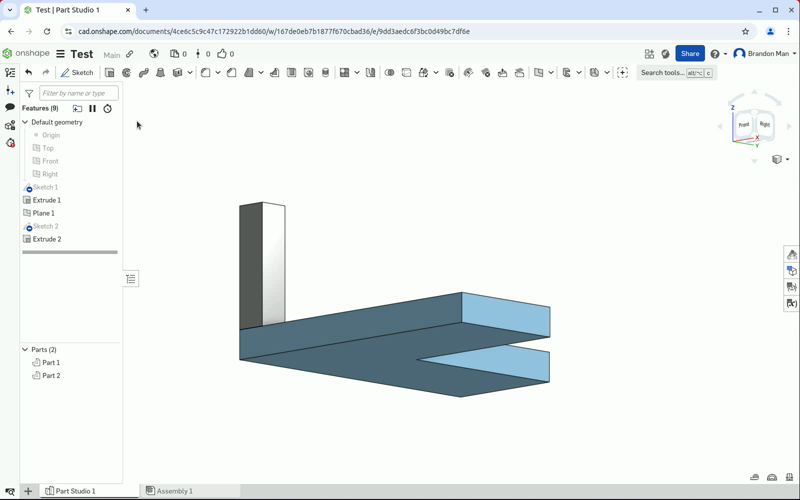
key(down, 3)
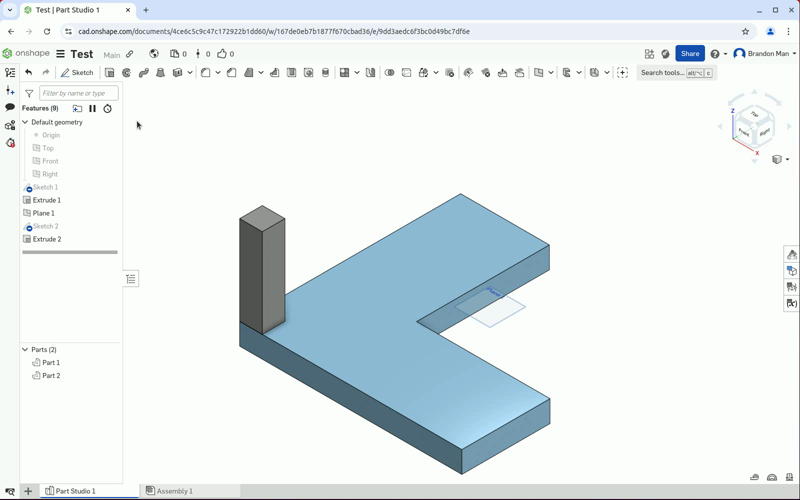
mouse_move(73, 189)
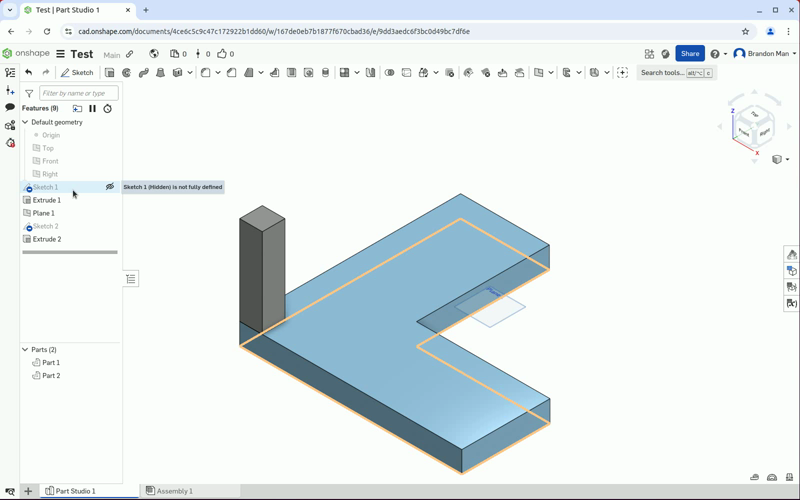
click(73, 189)